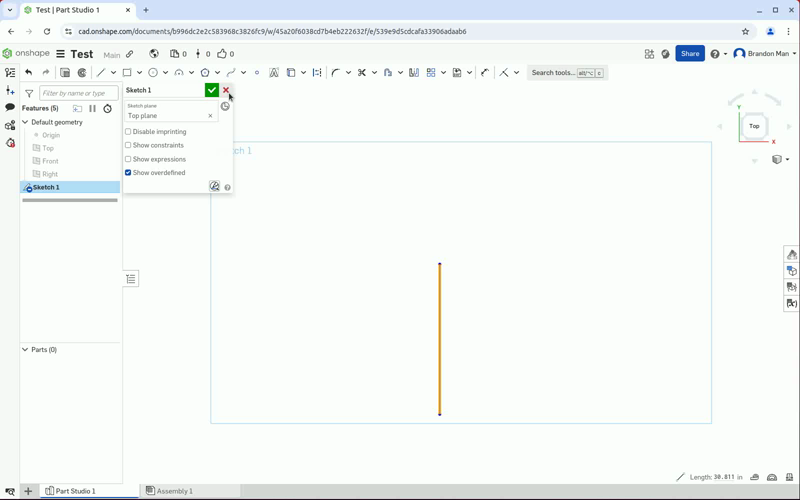
key(shift+h)
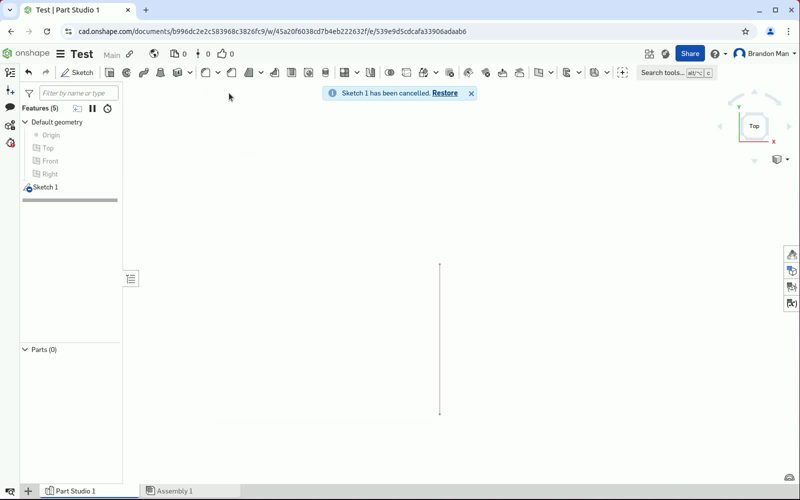
key(shift+s)
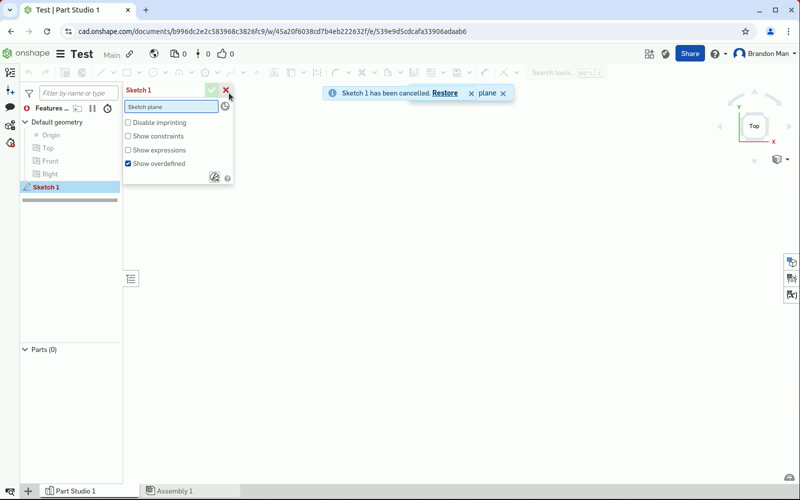
mouse_move(73, 150)
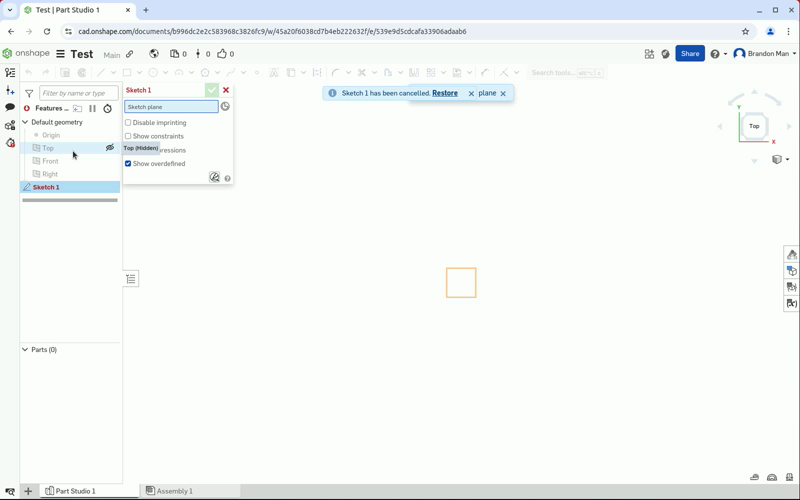
click(73, 150)
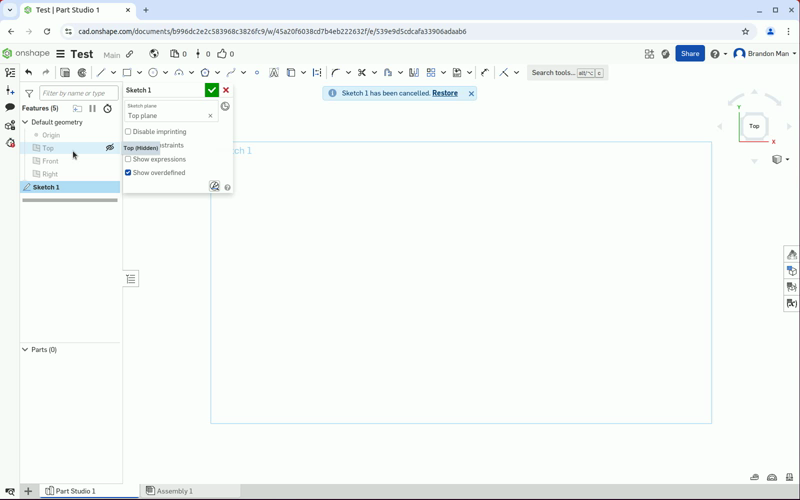
mouse_move(73, 352)
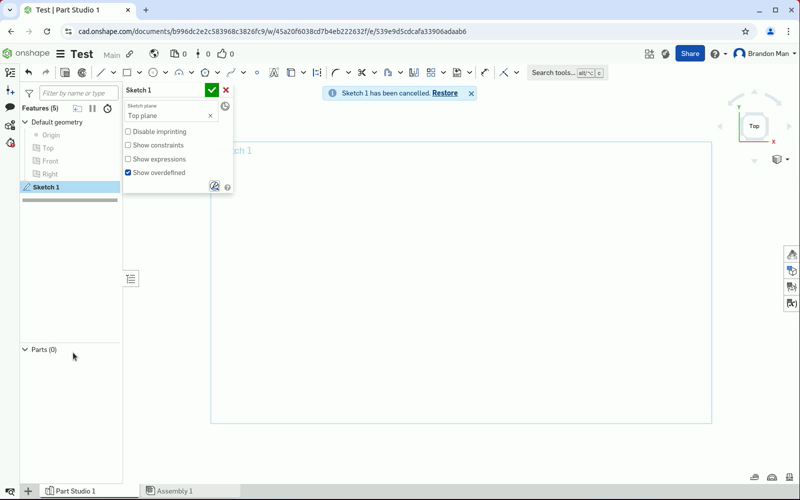
key(y)
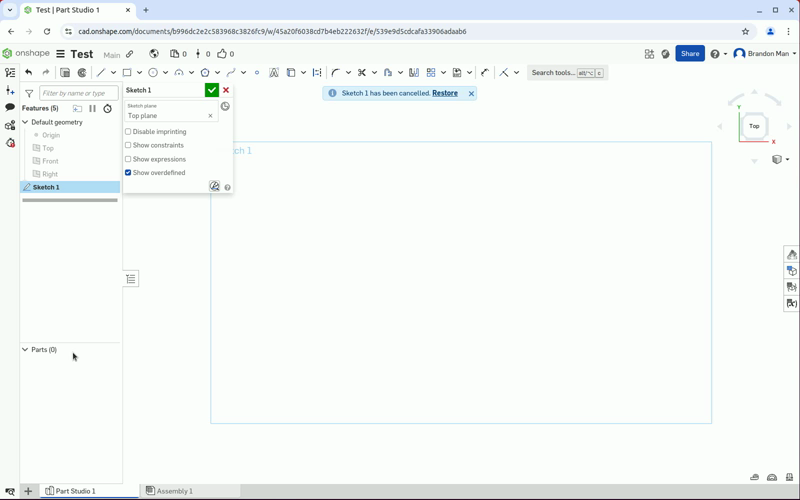
key(l)
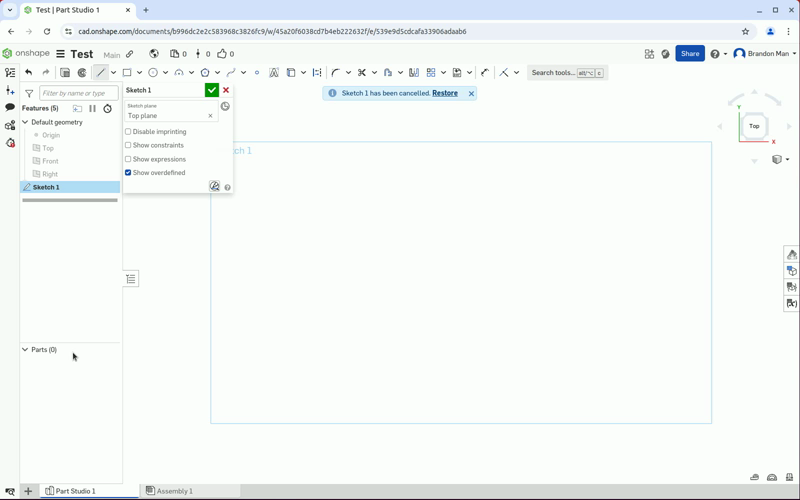
key_down(shift)
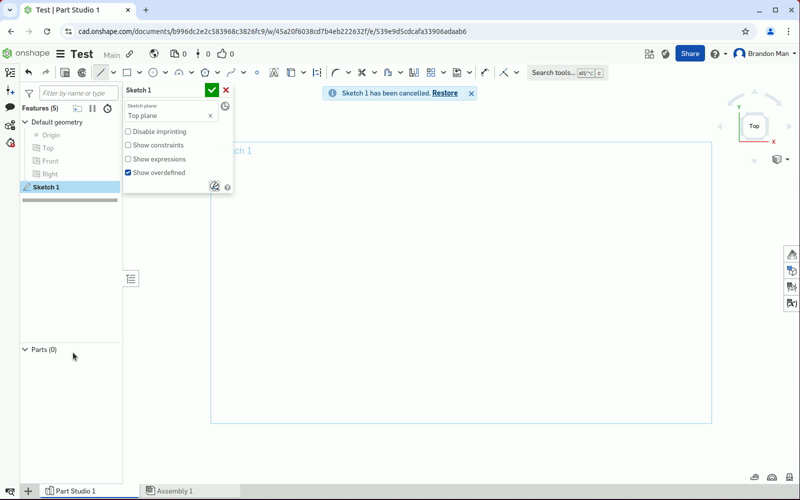
mouse_move(413, 320)
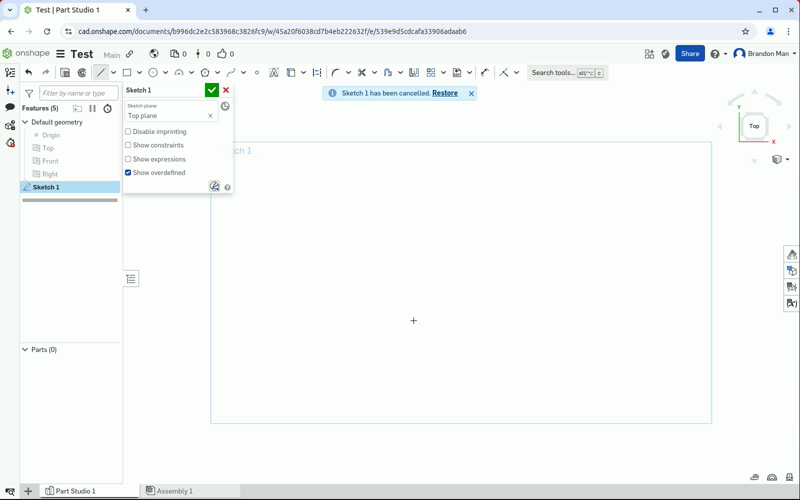
click(413, 320)
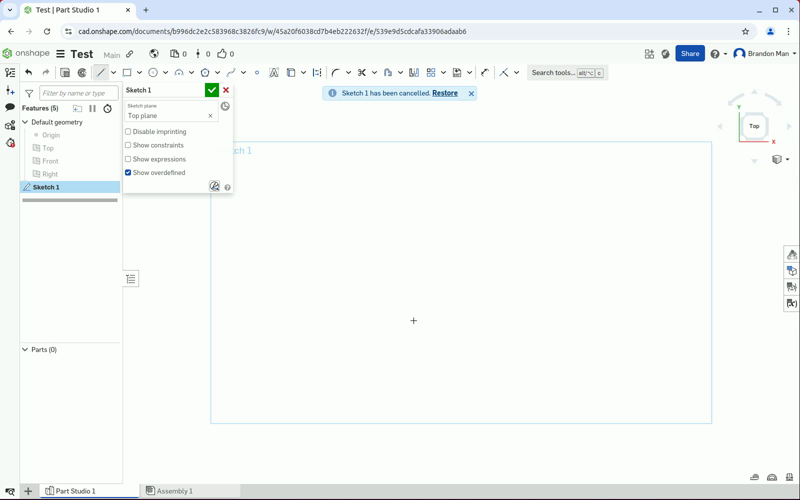
key_up(shift)
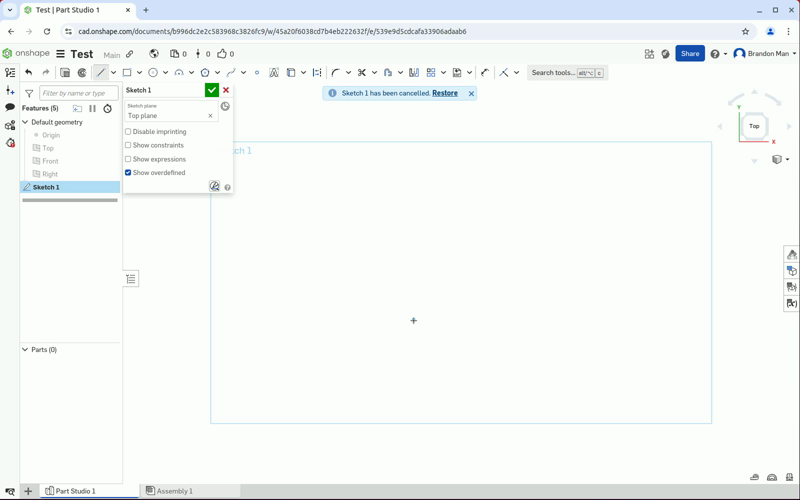
key_down(shift)
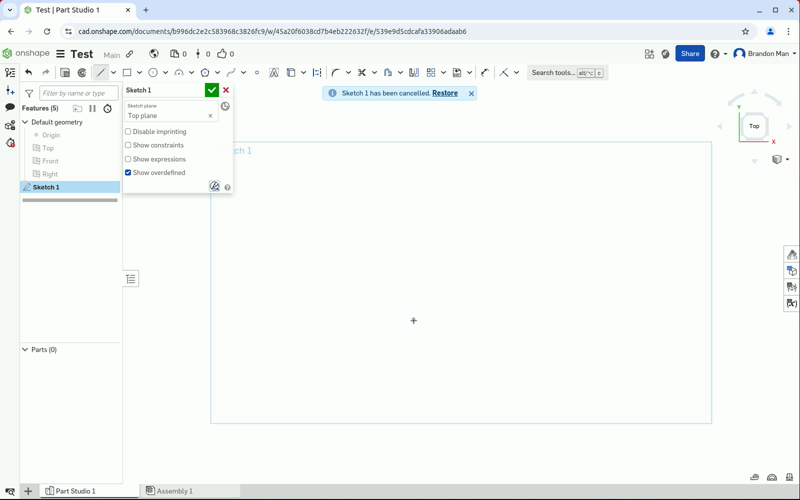
mouse_move(507, 320)
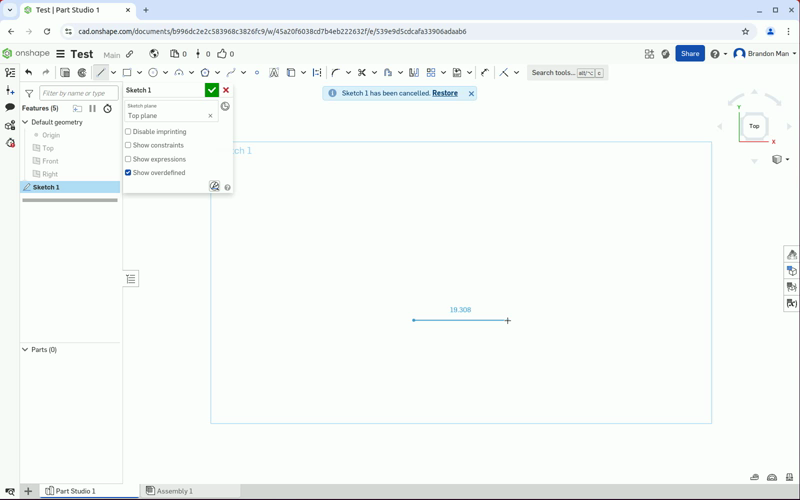
click(507, 320)
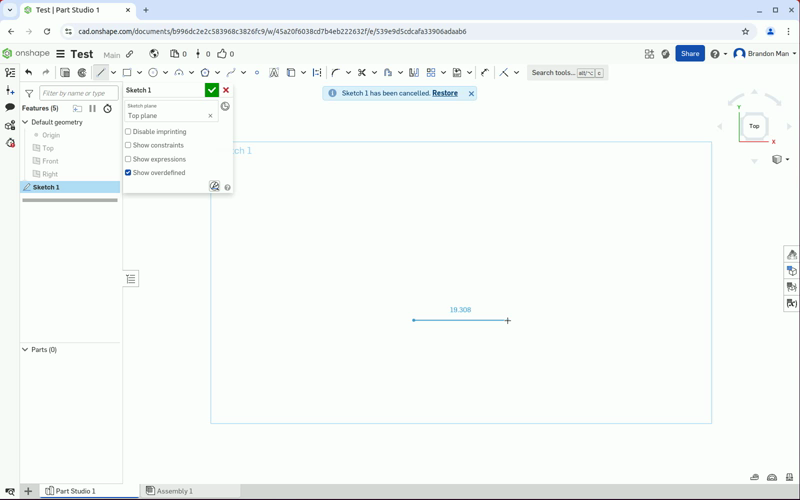
key_up(shift)
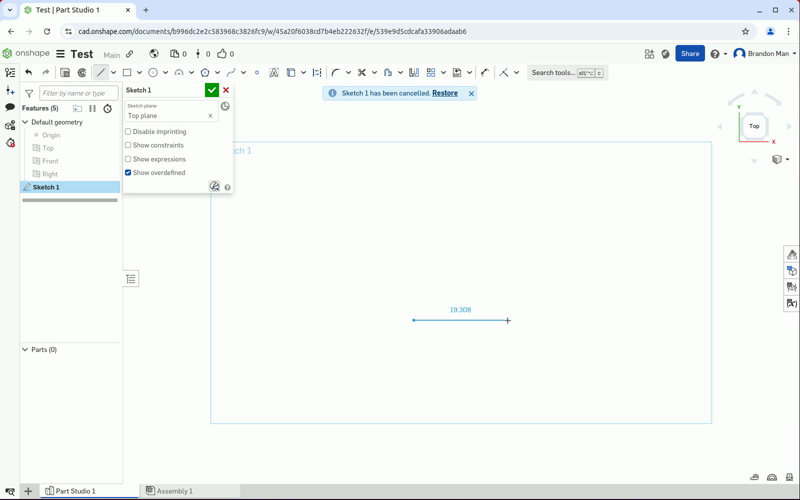
key_down(shift)
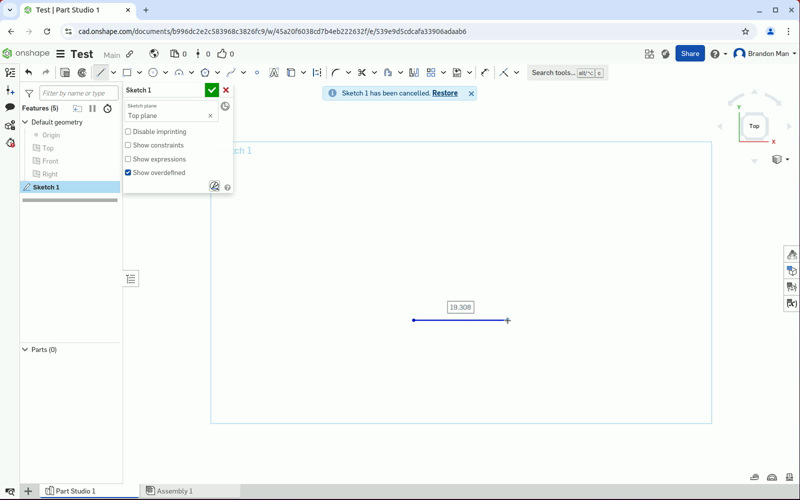
mouse_move(507, 245)
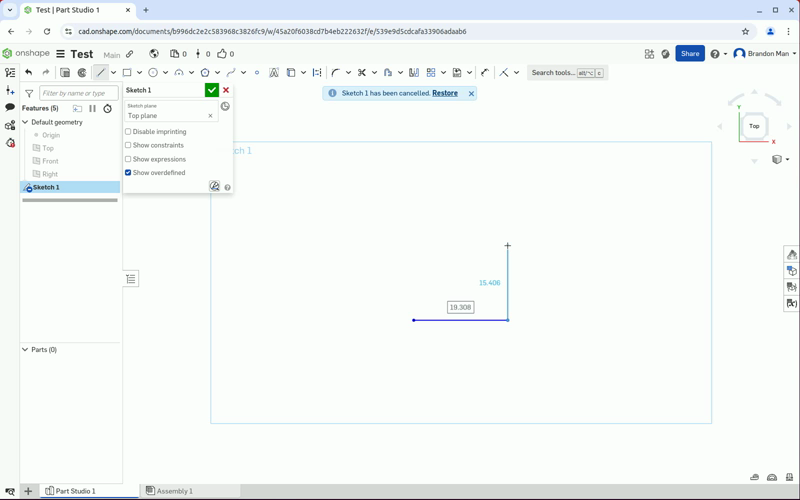
click(507, 245)
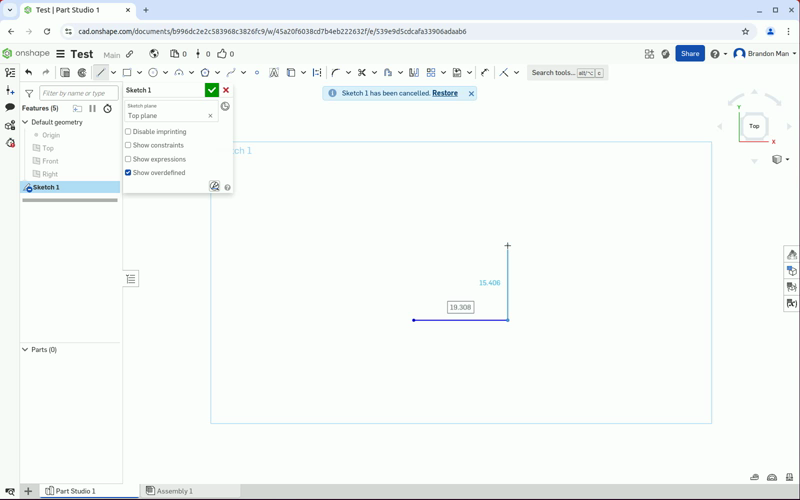
key_up(shift)
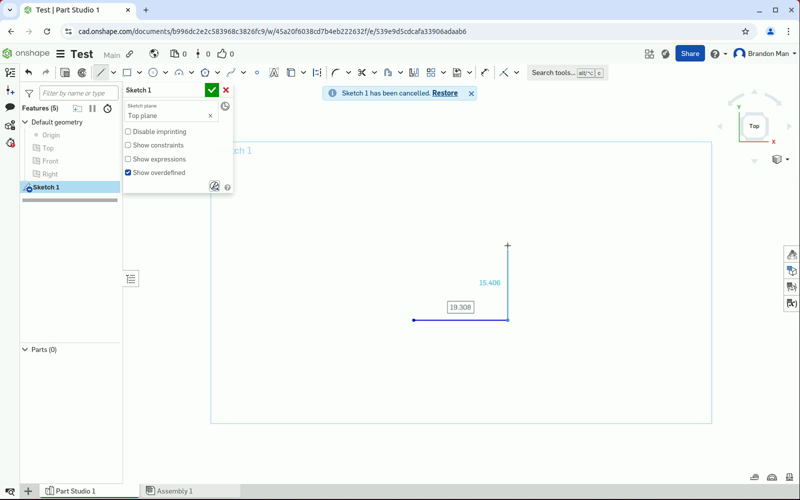
key_down(shift)
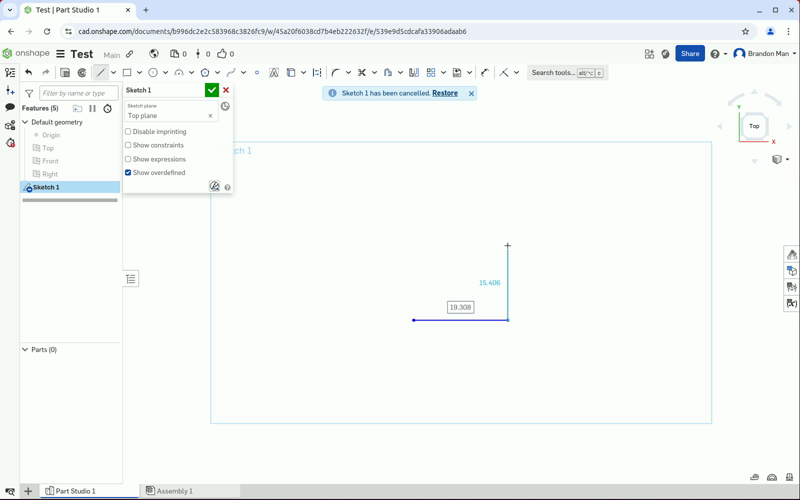
mouse_move(413, 245)
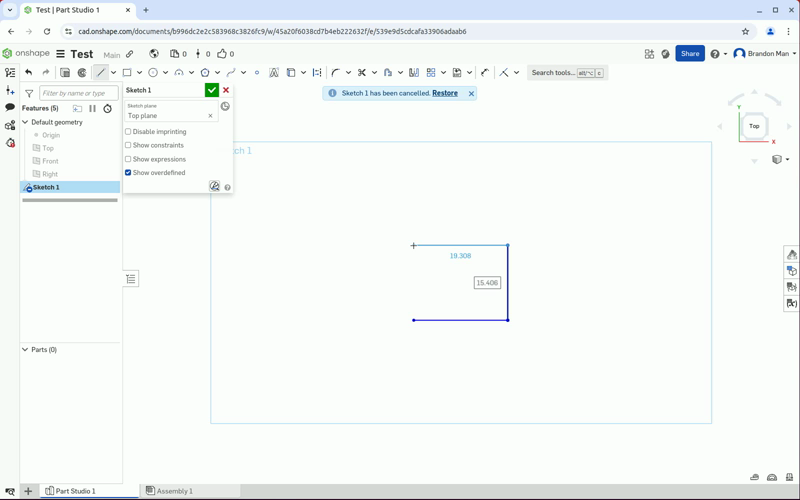
click(413, 245)
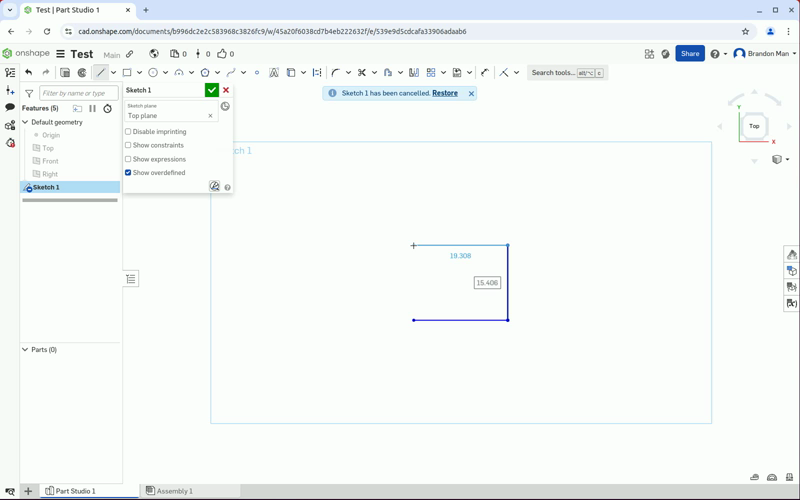
key_up(shift)
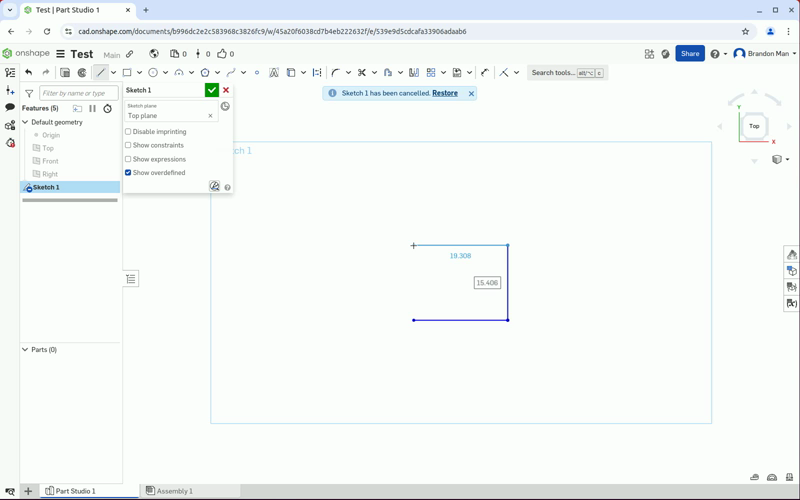
key_down(shift)
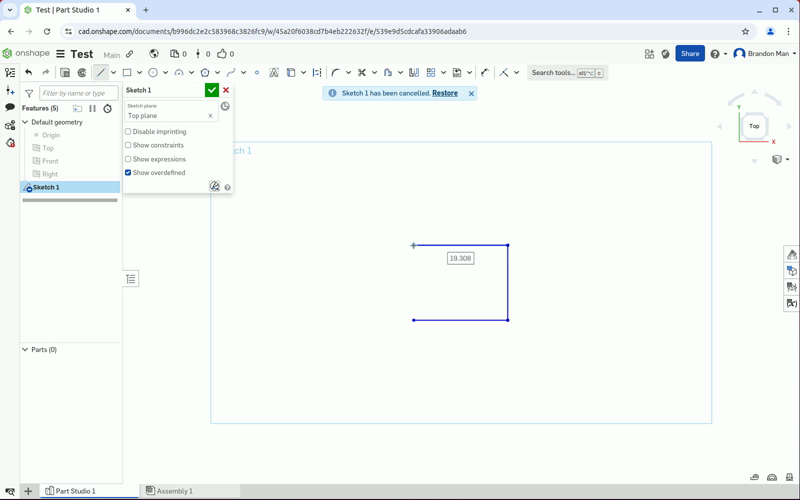
mouse_move(413, 320)
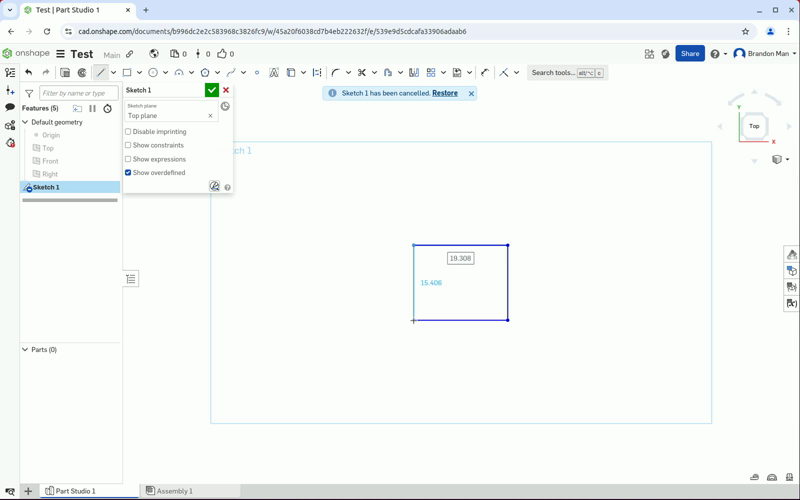
key_up(shift)
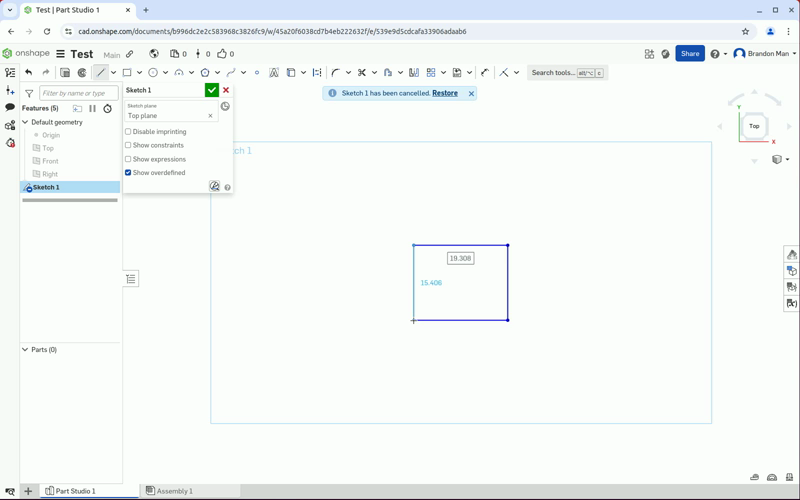
click(413, 320)
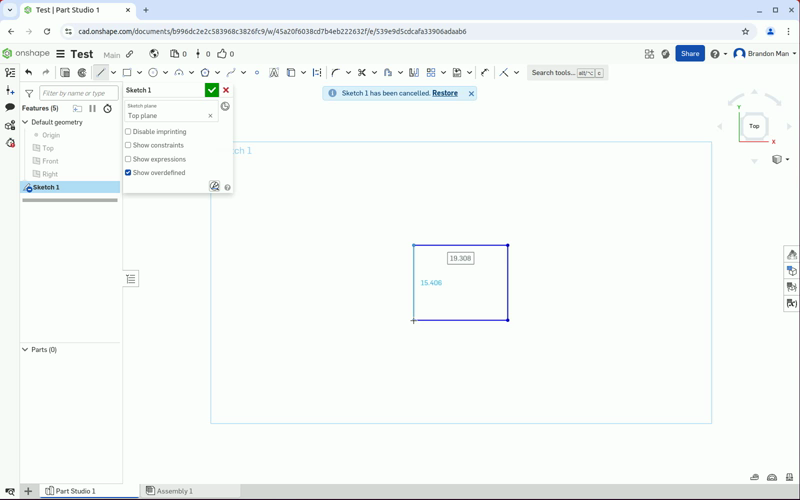
key(esc)
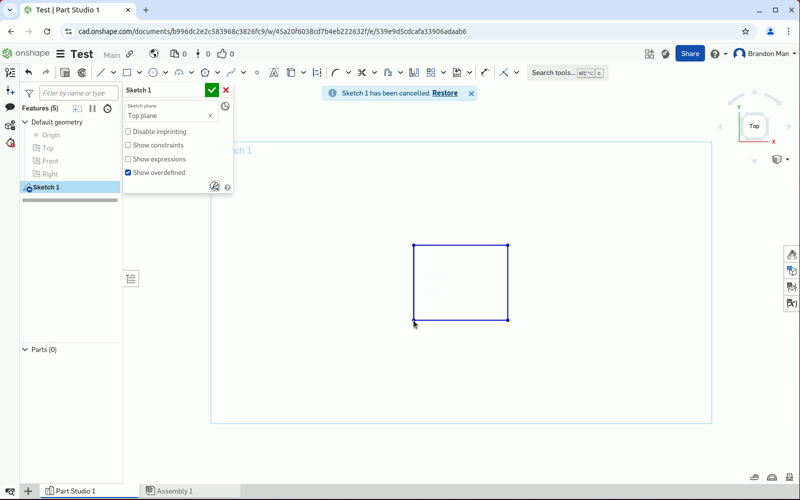
mouse_move(489, 259)
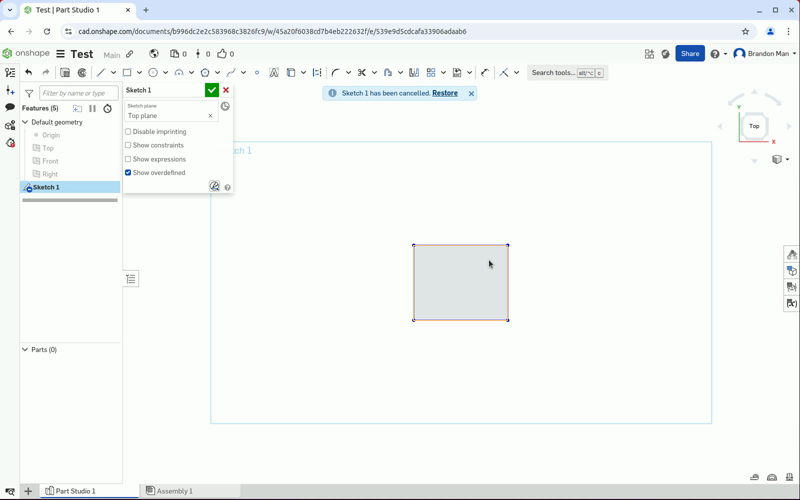
click(489, 259)
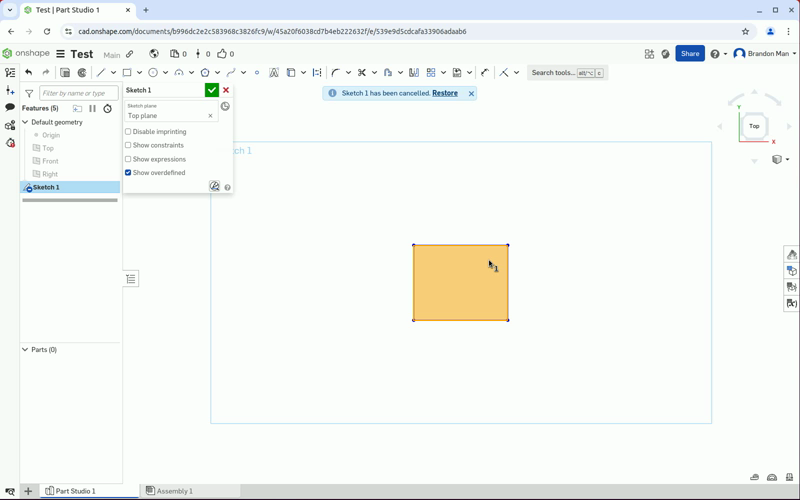
mouse_move(73, 352)
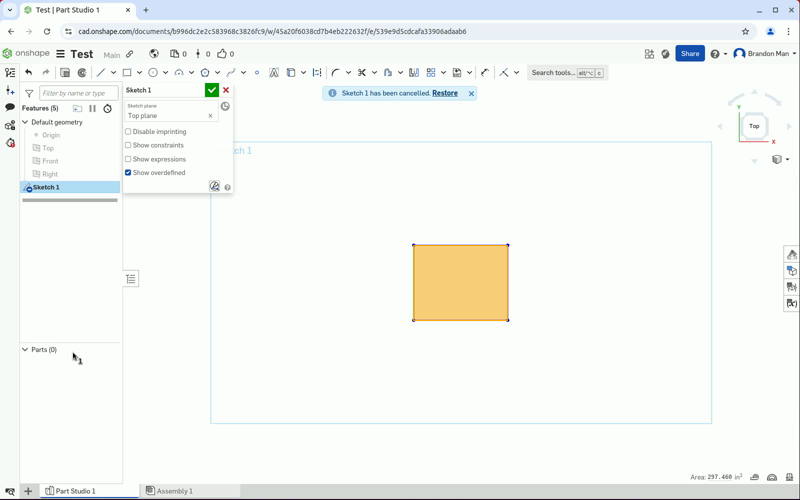
key(shift+y)
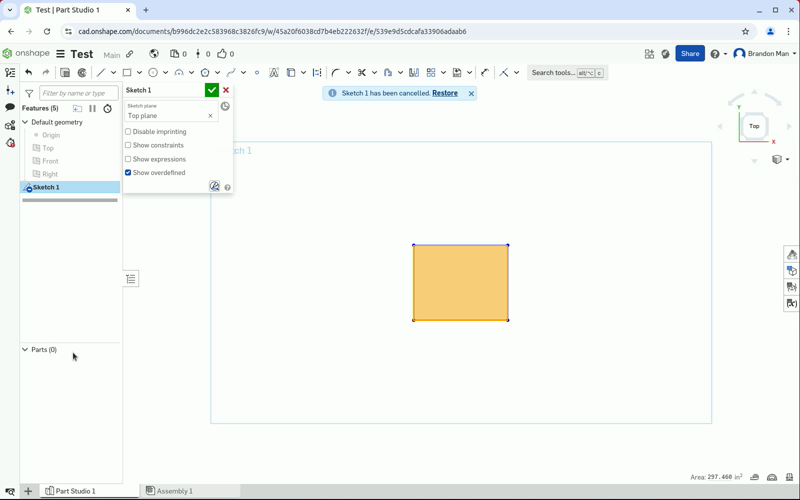
key(shift+e)
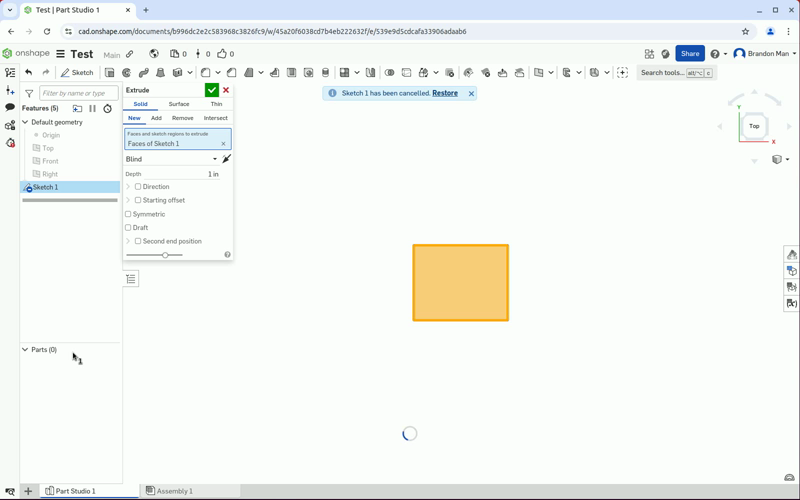
mouse_move(143, 106)
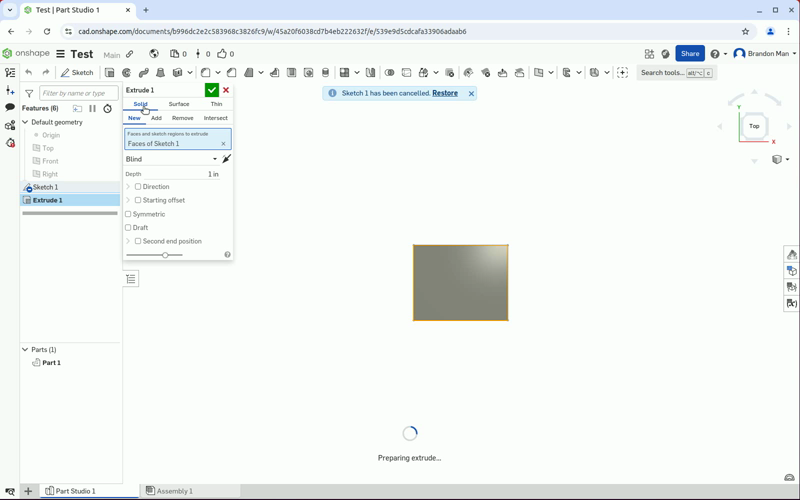
click(143, 106)
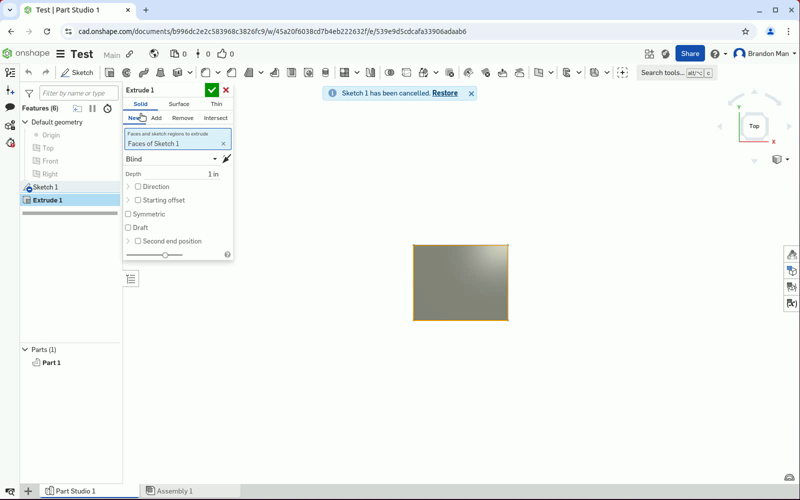
mouse_move(137, 120)
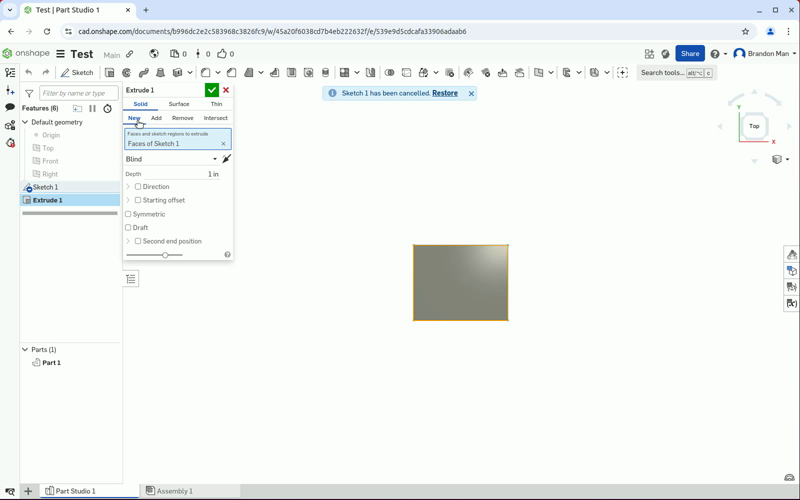
click(137, 120)
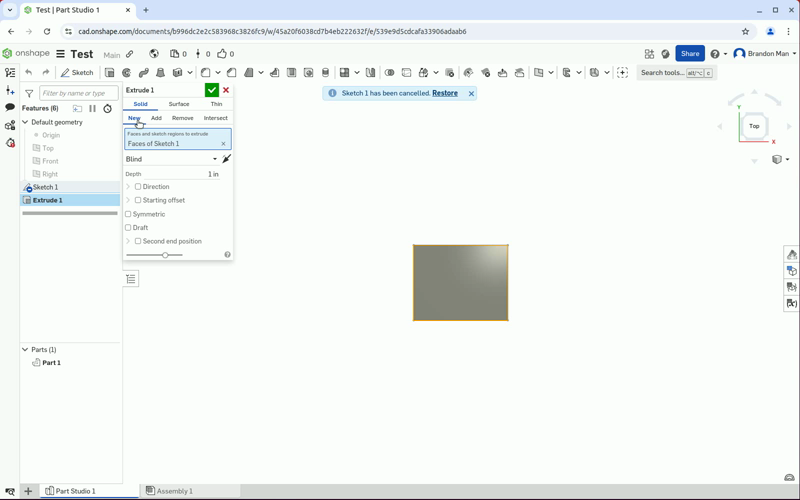
key(tab, 4)
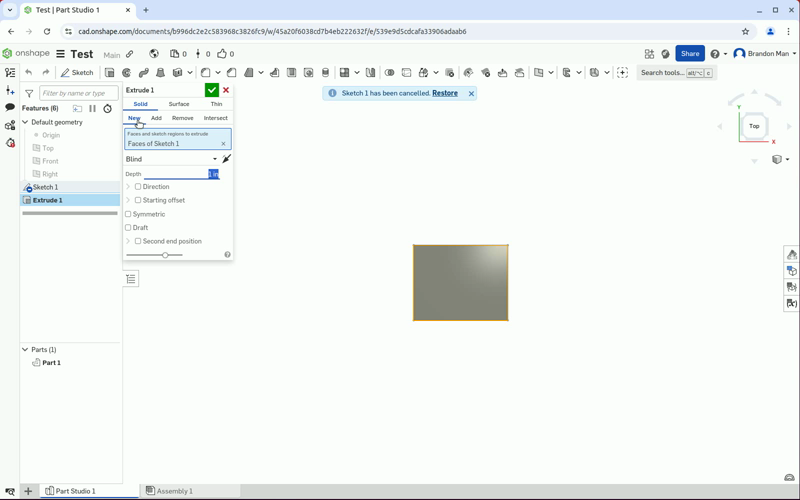
text(1.926)
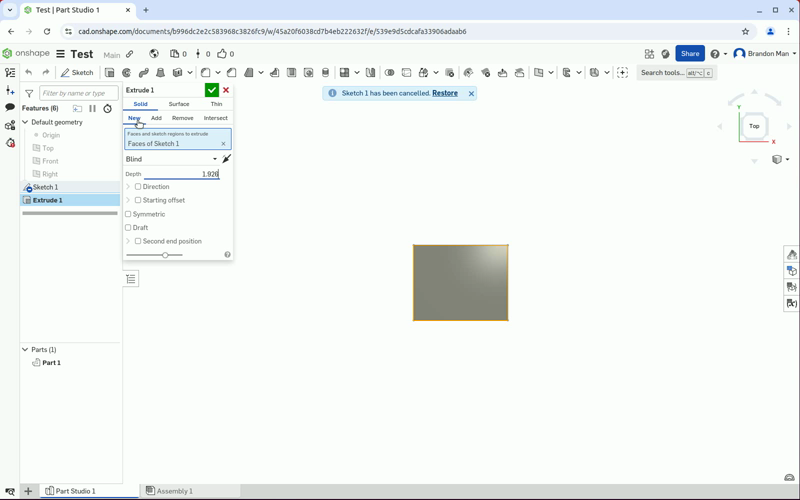
key(enter)
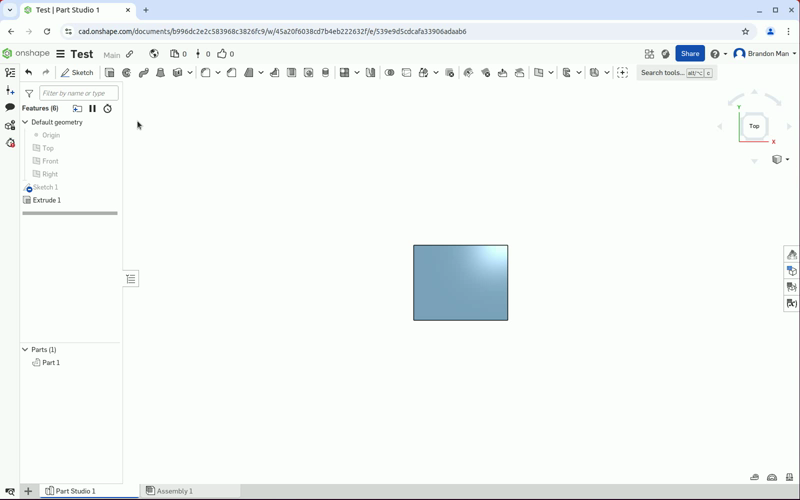
key(shift+h)
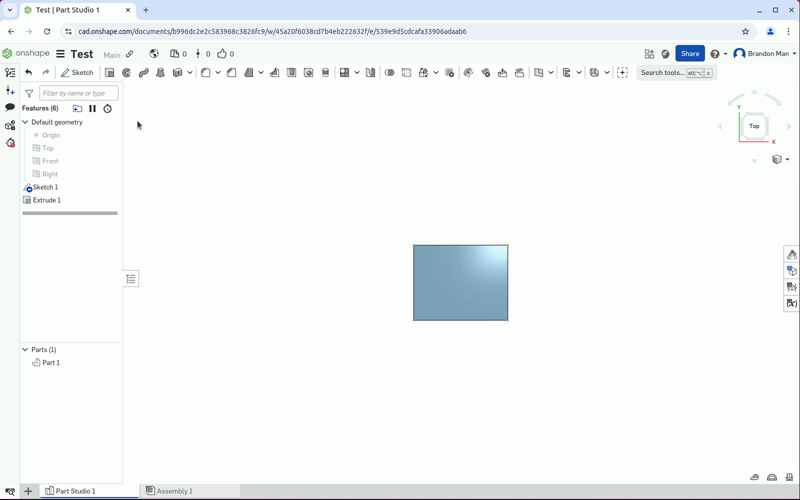
key(shift+h)
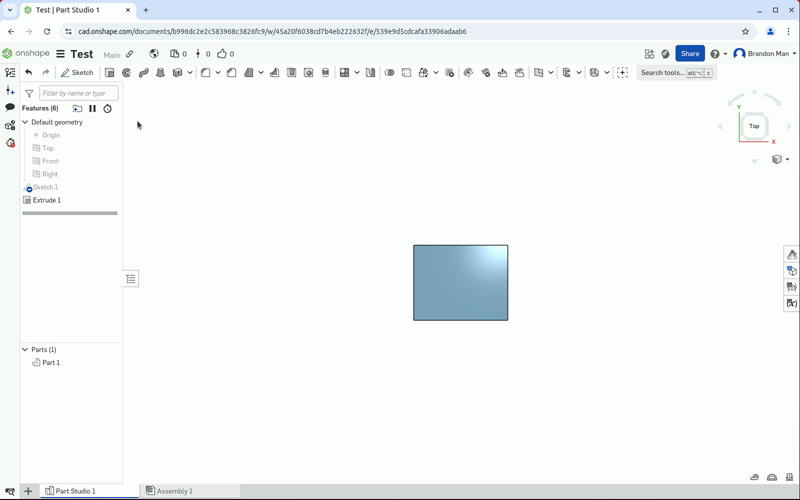
mouse_move(73, 189)
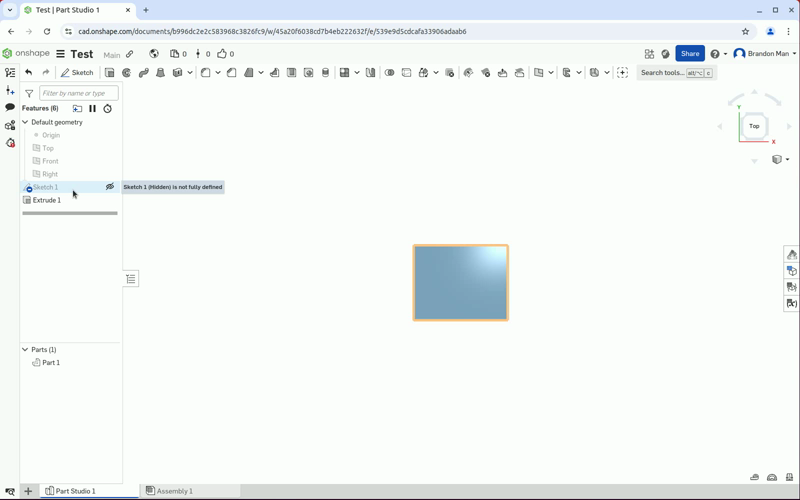
click(73, 189)
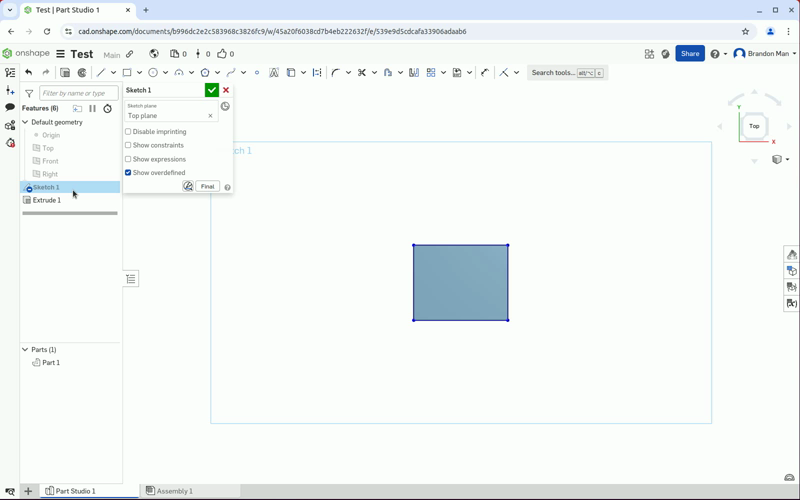
mouse_move(229, 92)
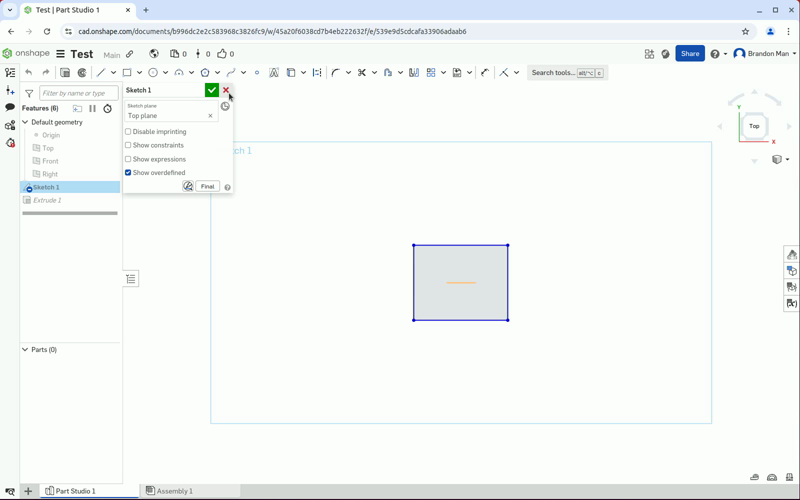
click(229, 92)
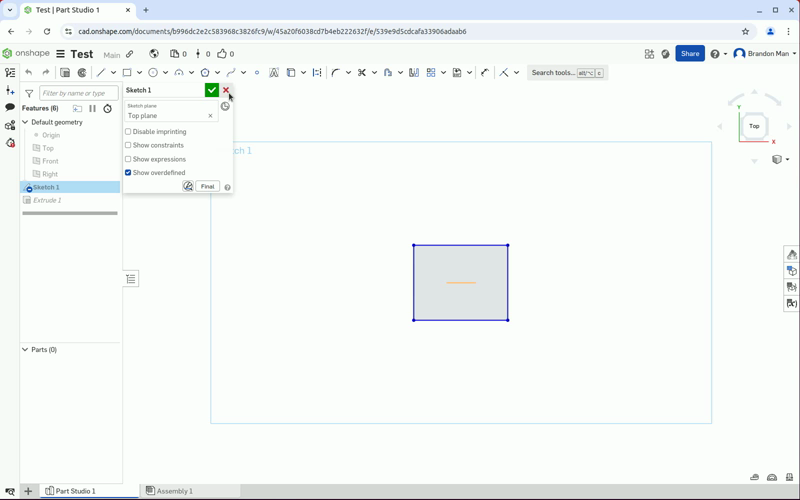
key(shift+s)
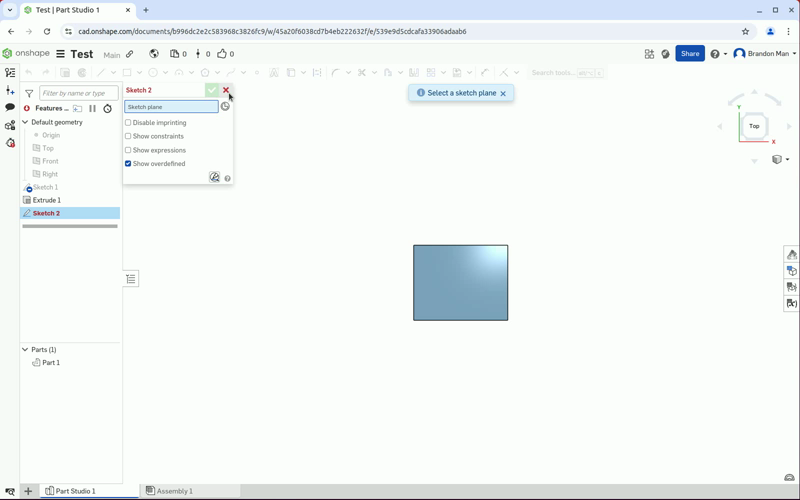
mouse_move(73, 150)
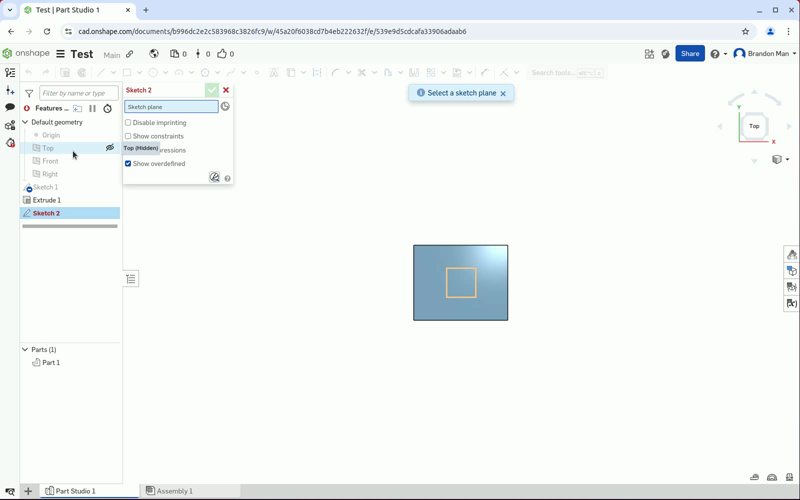
click(73, 150)
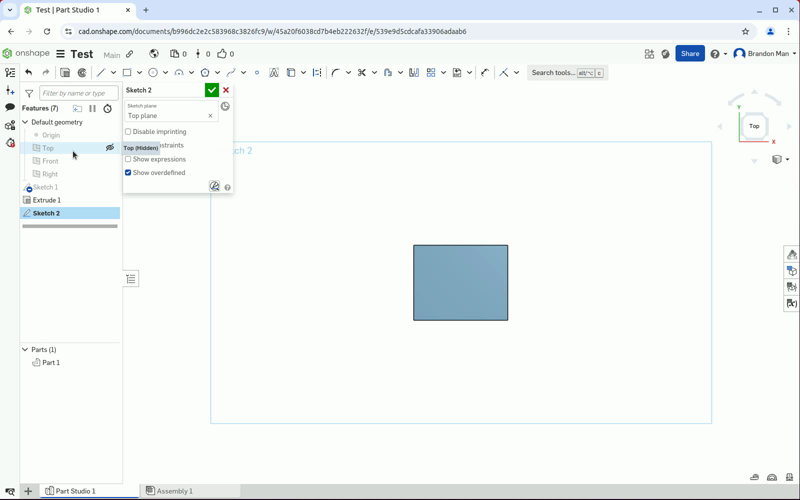
mouse_move(73, 352)
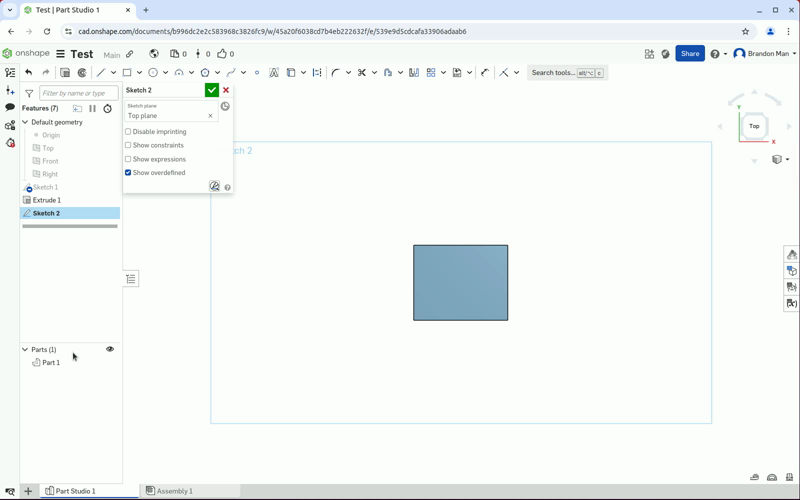
key(y)
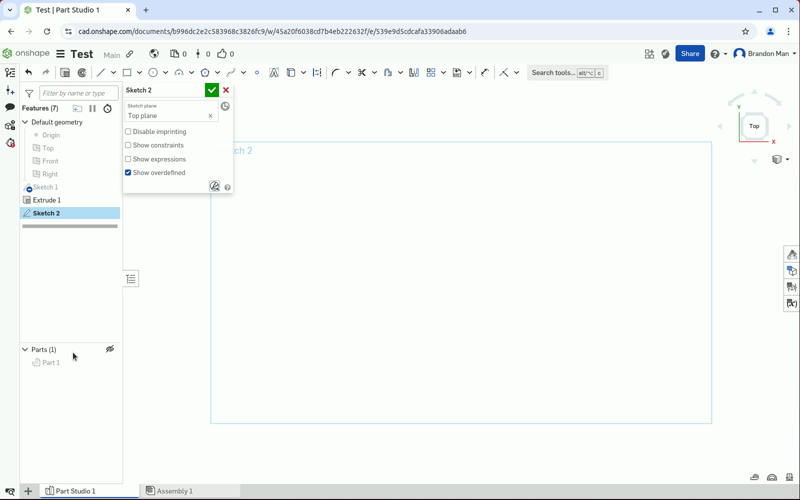
key(c)
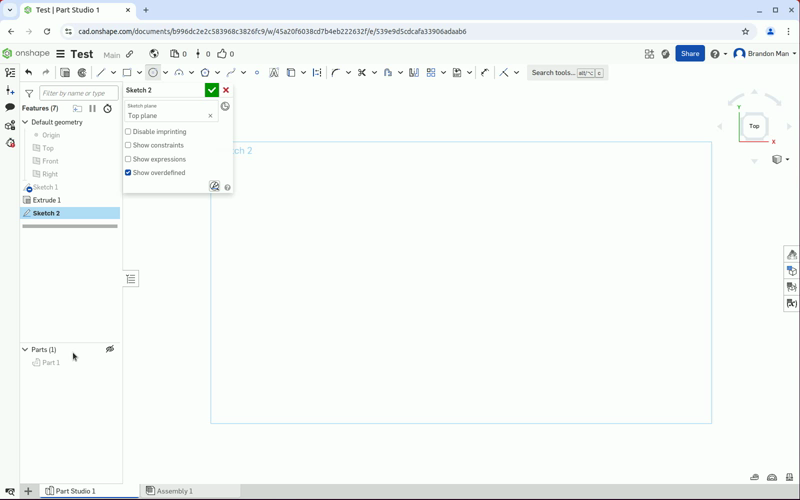
key_down(shift)
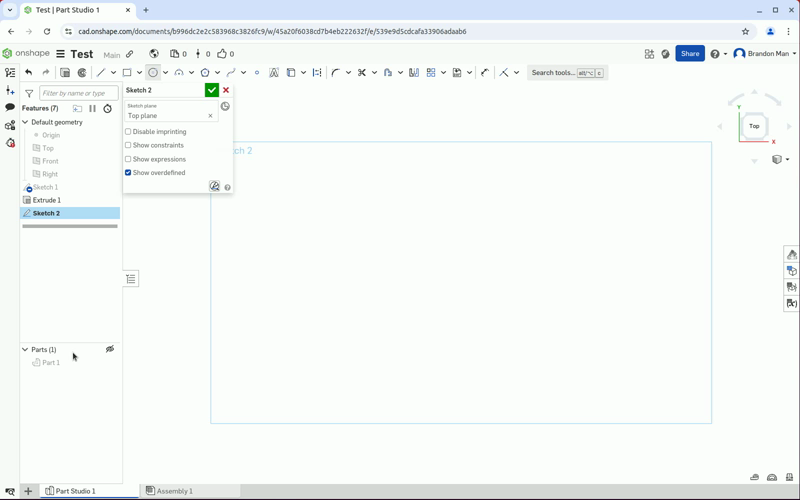
mouse_move(461, 282)
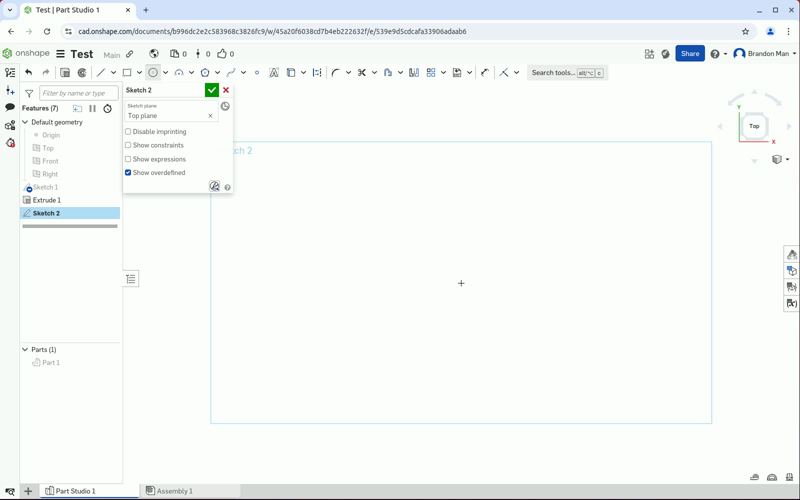
click(461, 282)
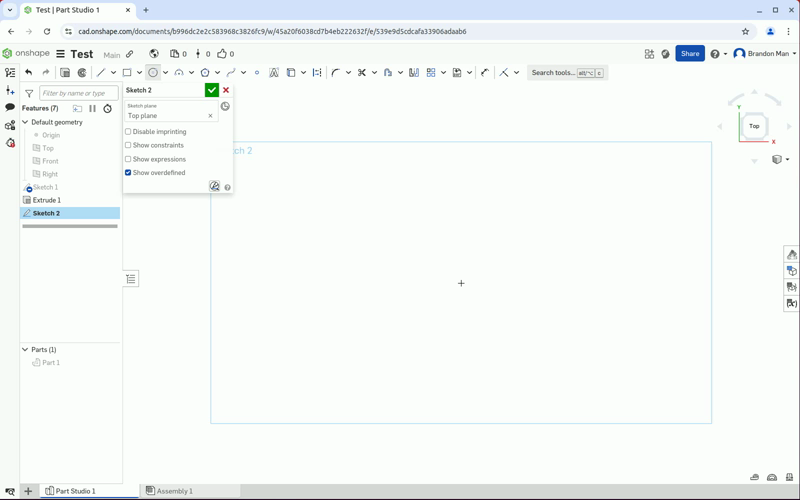
key_up(shift)
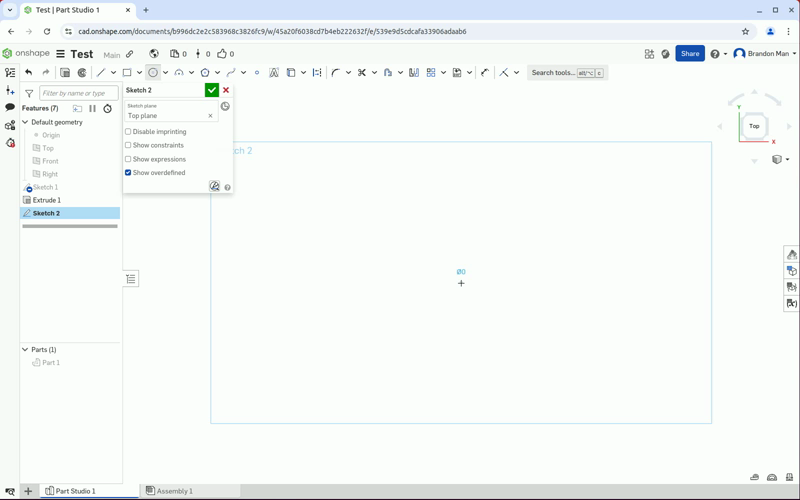
mouse_move(475, 282)
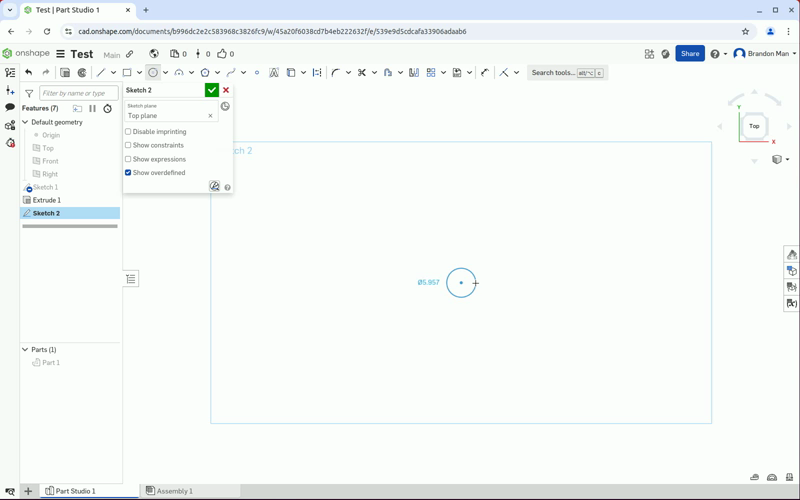
click(475, 282)
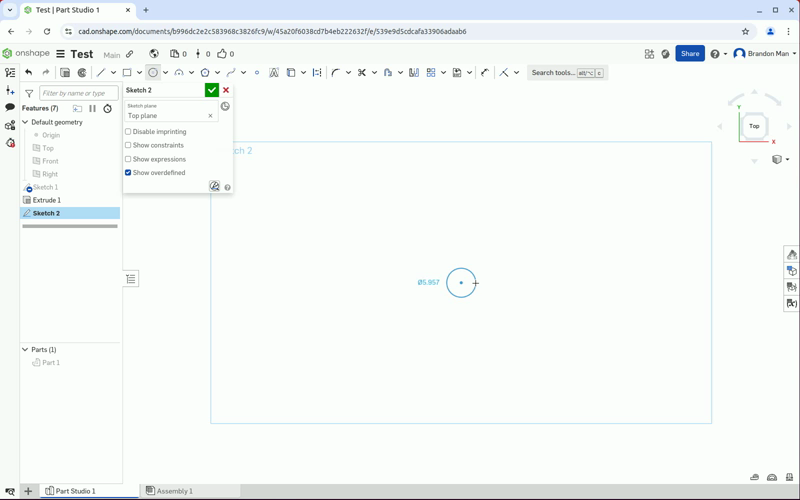
key(esc)
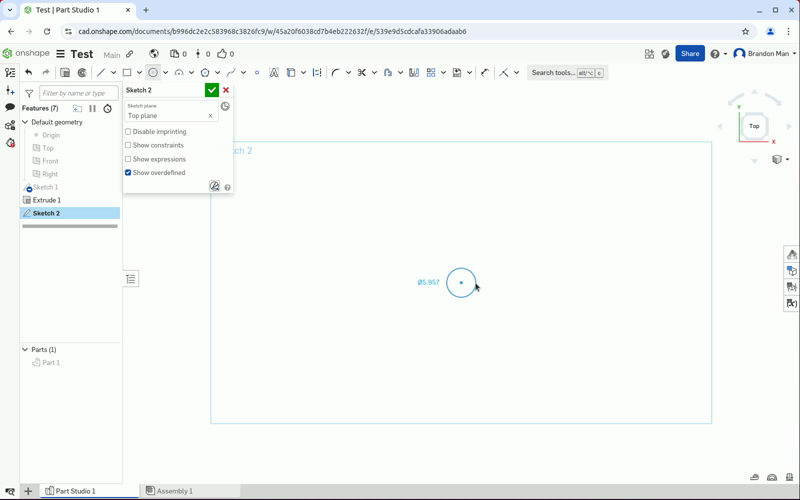
mouse_move(460, 271)
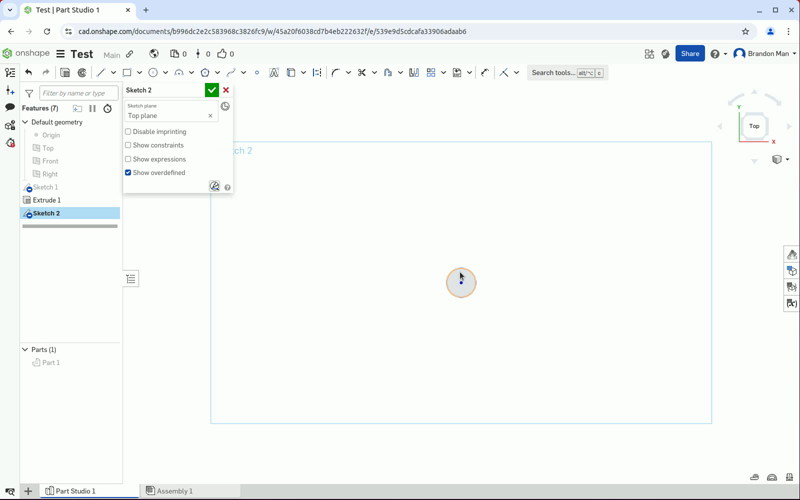
scroll(6)
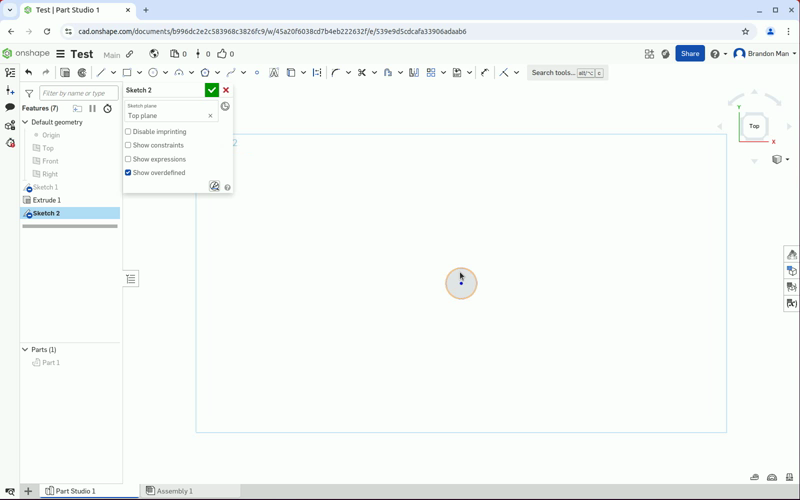
scroll(6)
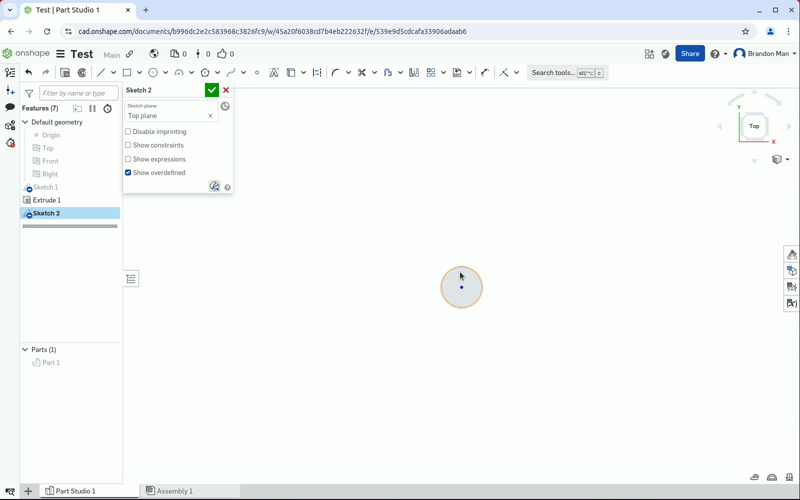
scroll(6)
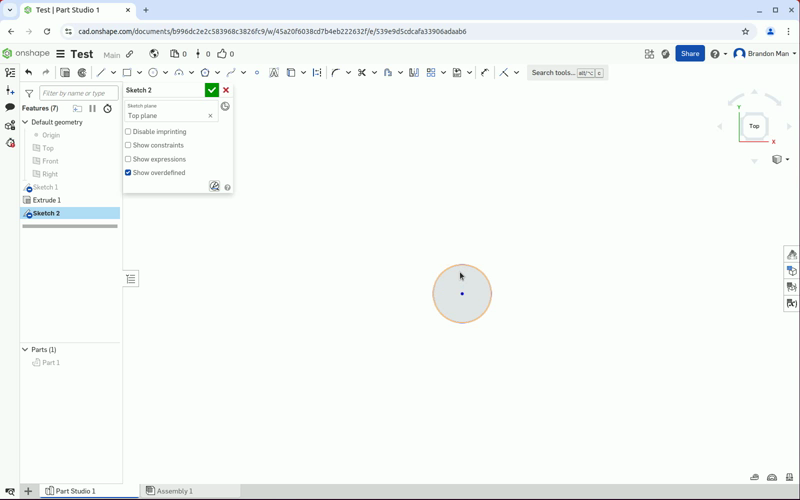
scroll(6)
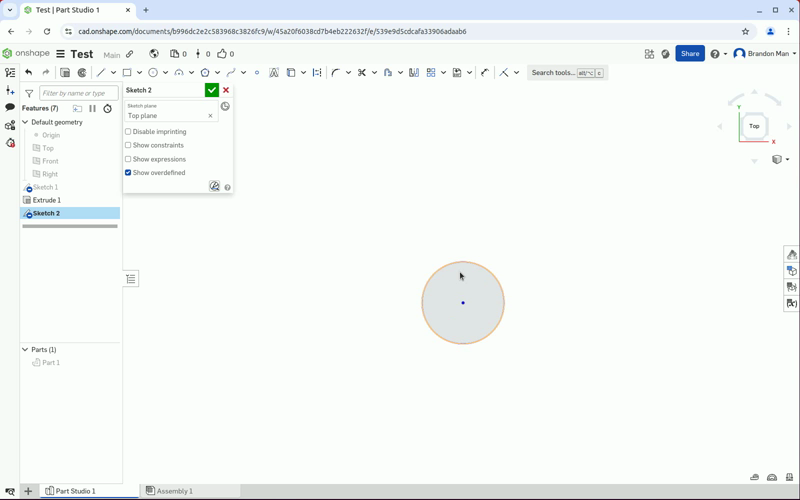
scroll(6)
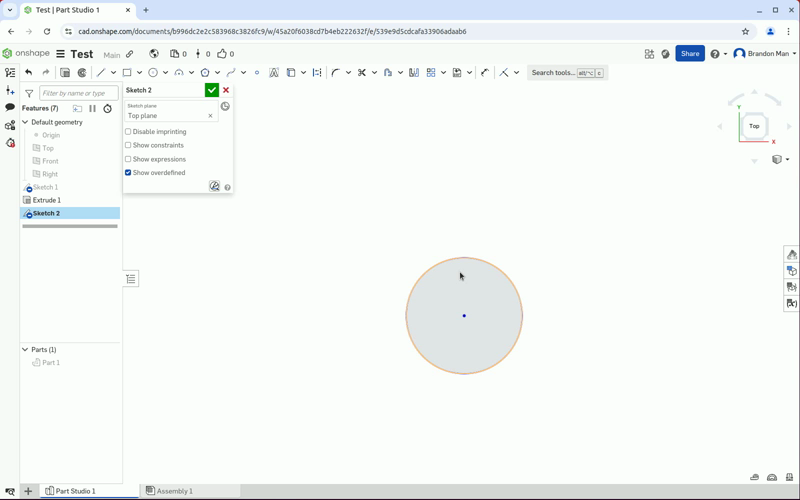
scroll(6)
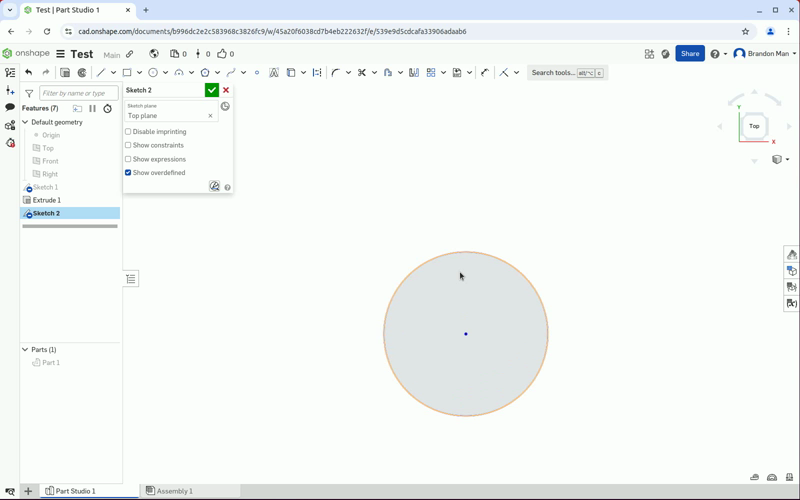
scroll(6)
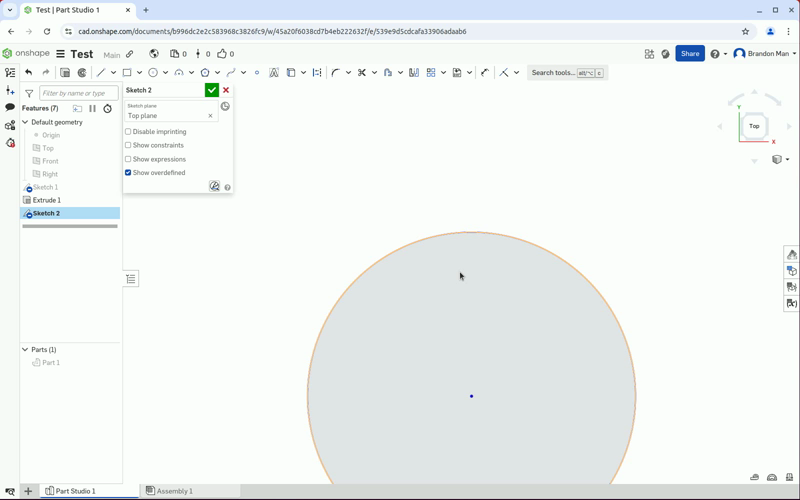
click(460, 271)
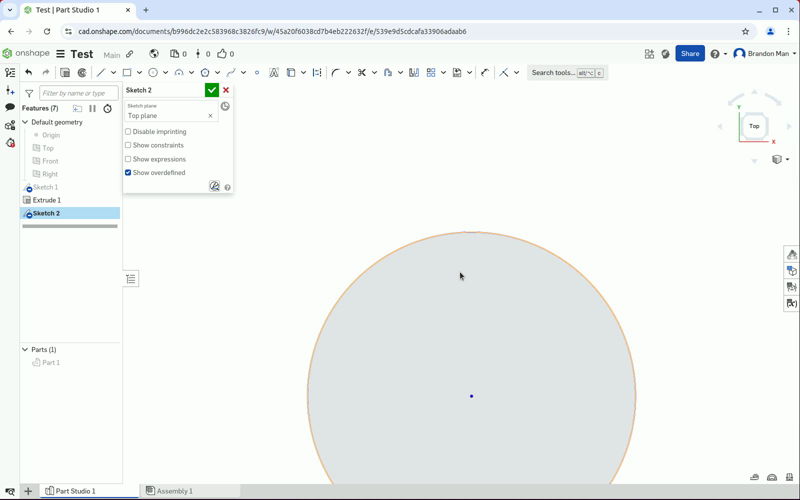
scroll(-6)
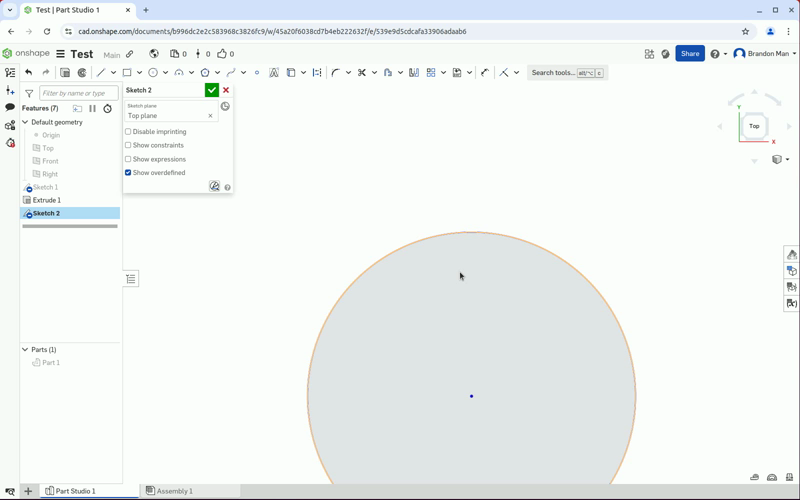
scroll(-6)
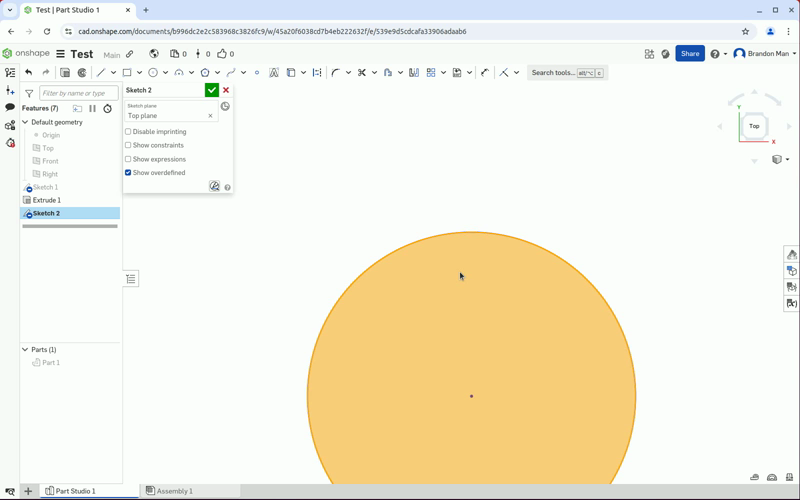
scroll(-6)
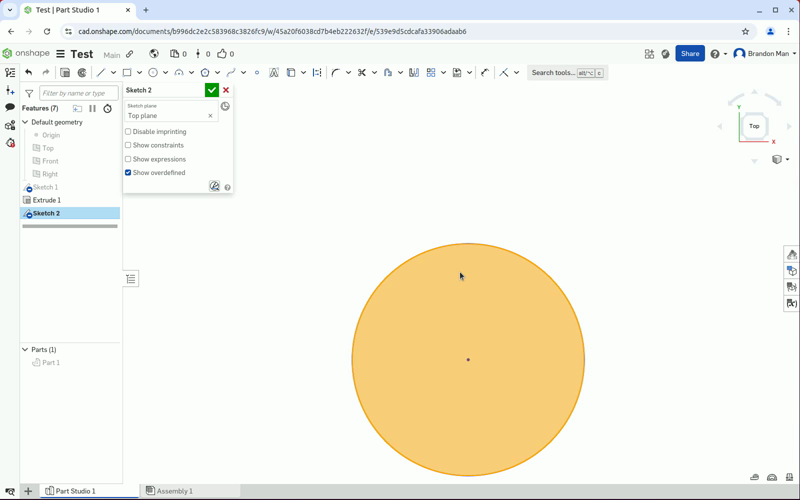
scroll(-6)
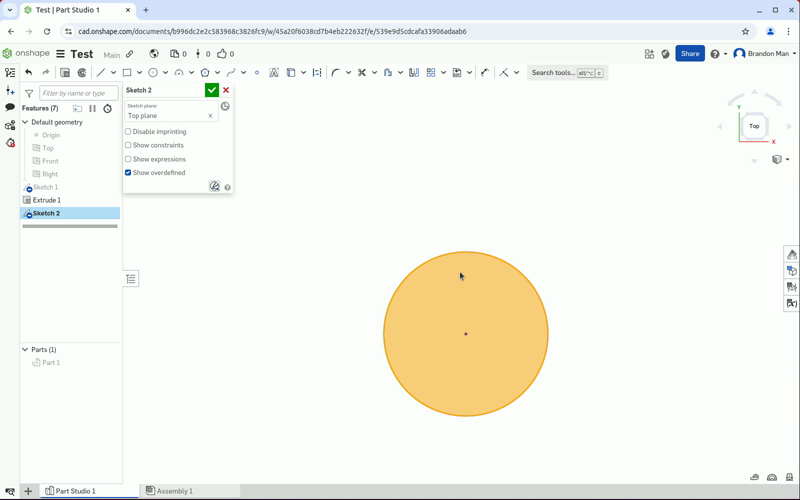
scroll(-6)
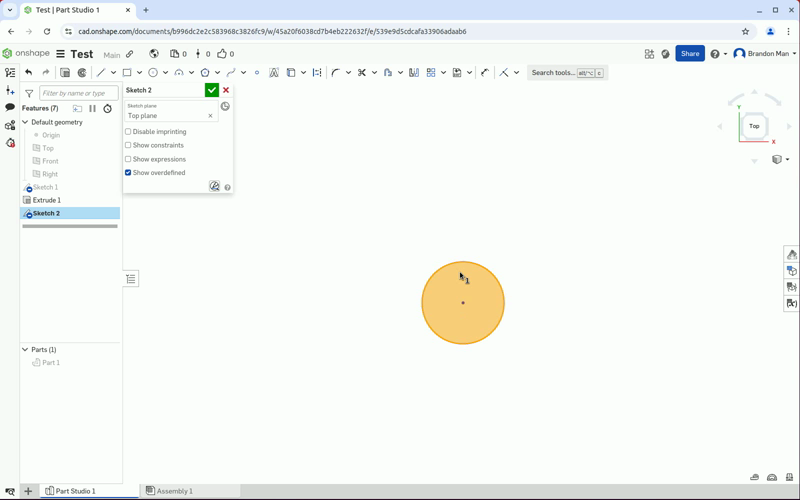
scroll(-6)
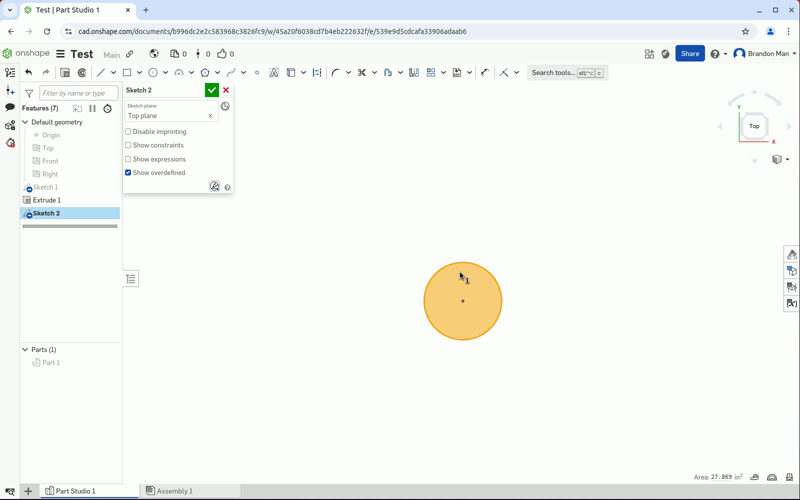
scroll(-6)
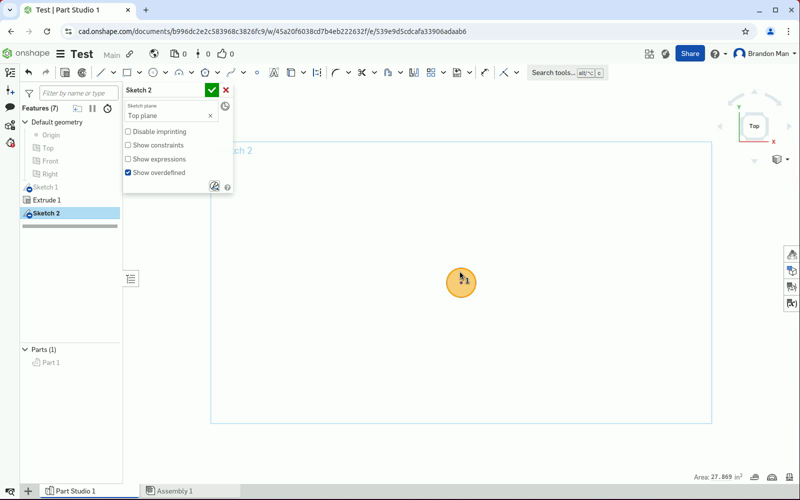
mouse_move(73, 352)
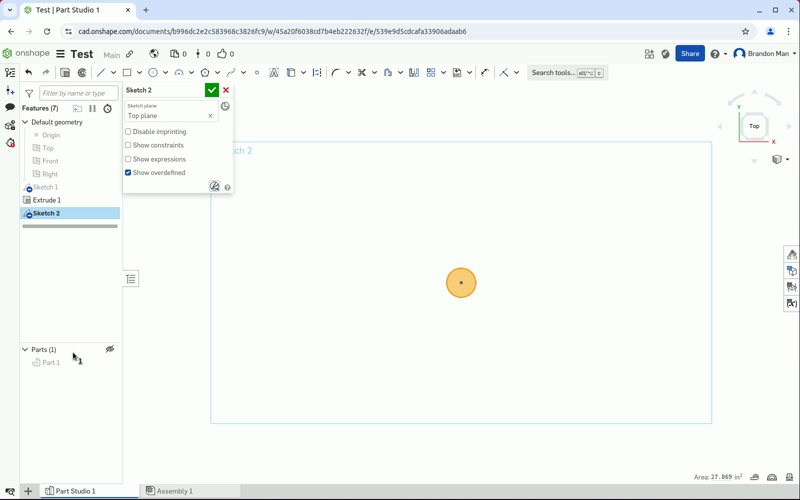
key(shift+y)
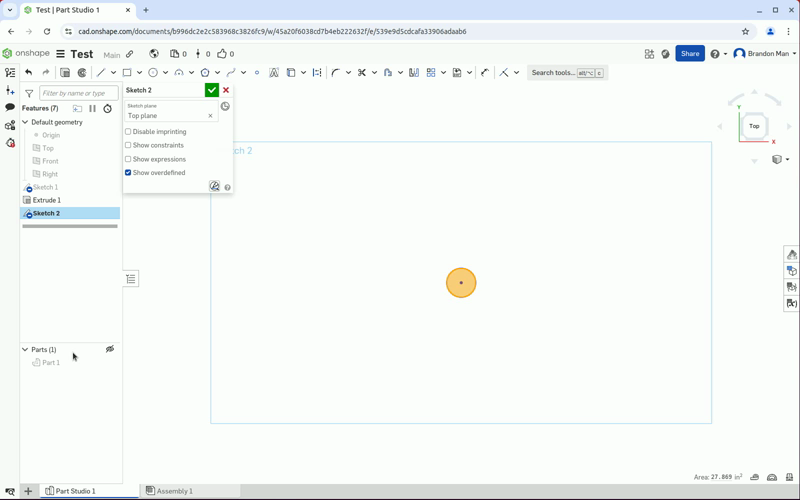
key(shift+e)
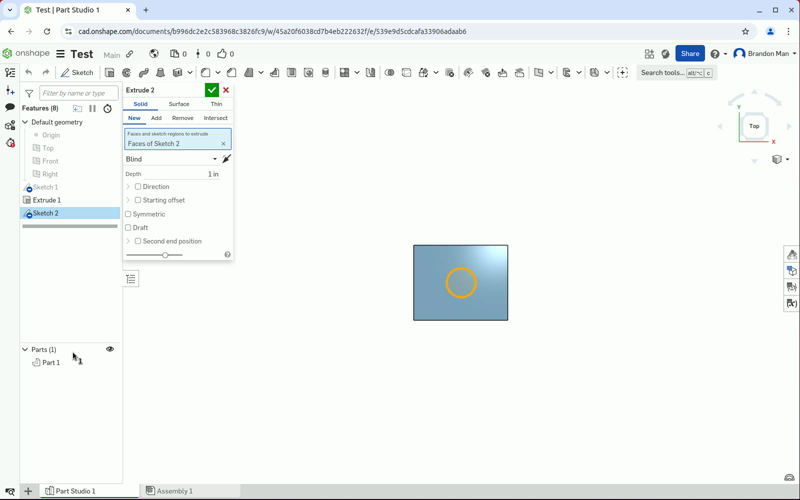
mouse_move(143, 106)
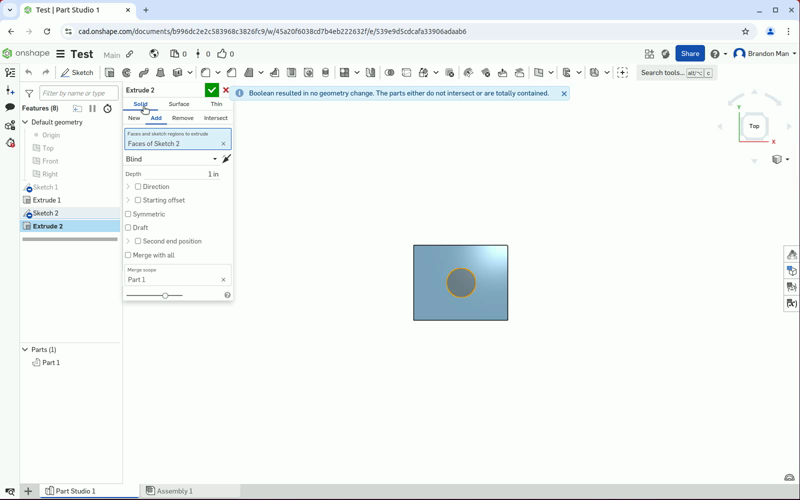
click(143, 106)
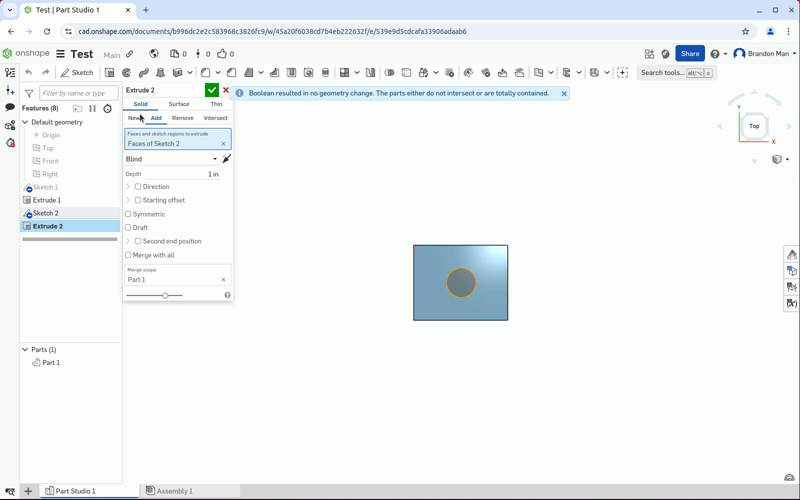
mouse_move(137, 120)
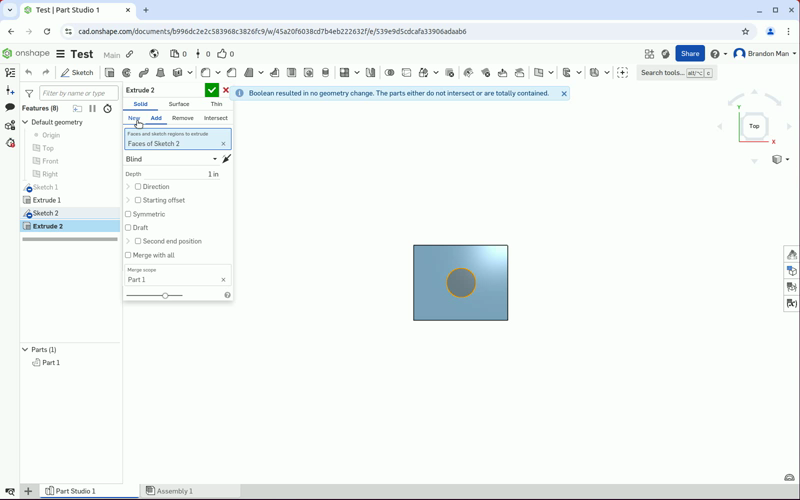
click(137, 120)
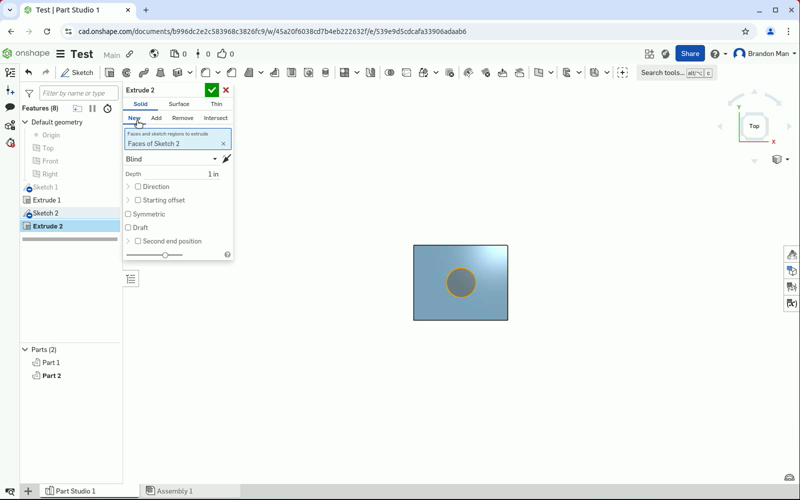
key(tab, 4)
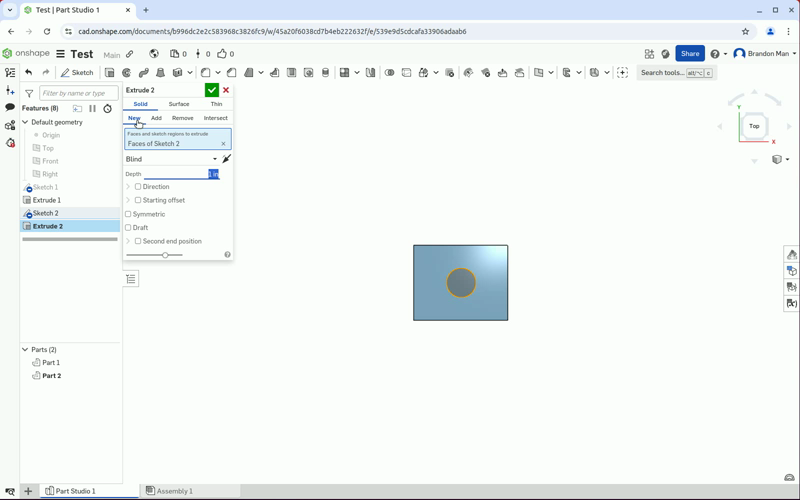
text(19.257)
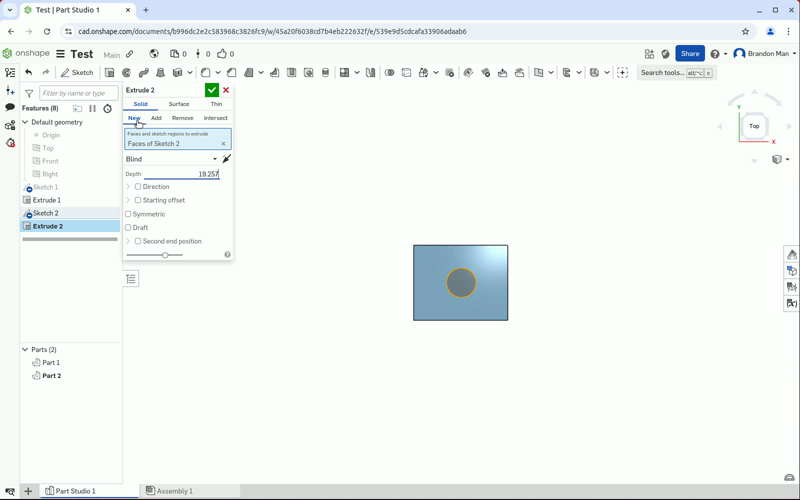
key(enter)
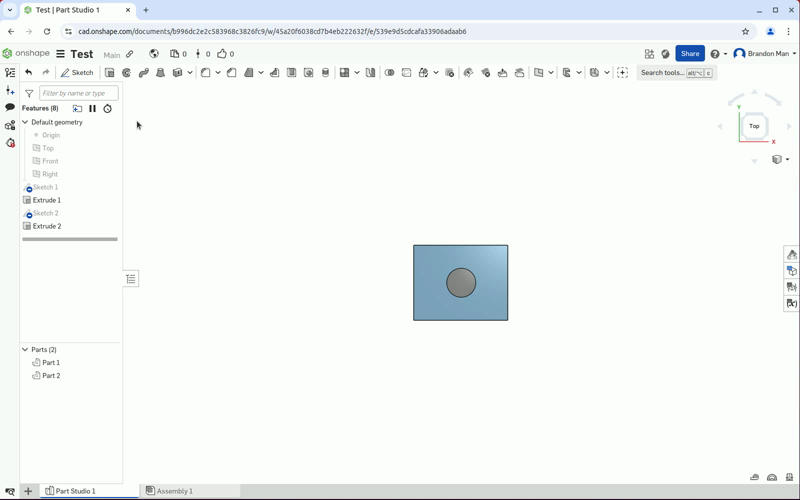
key(shift+h)
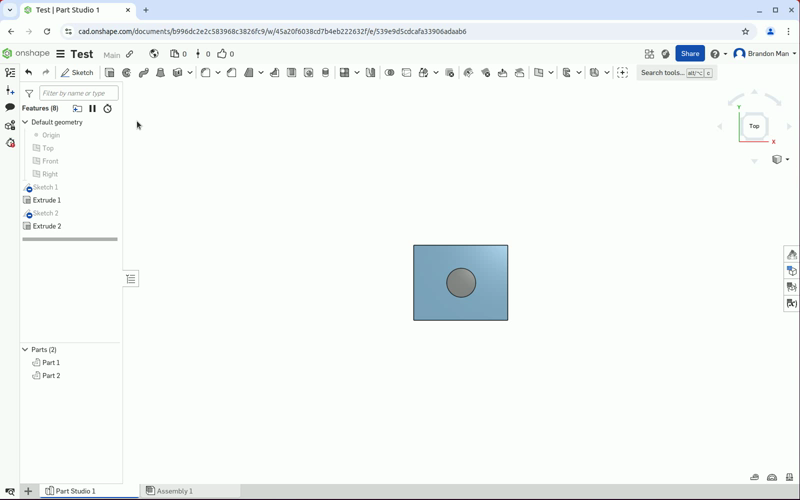
key(shift+h)
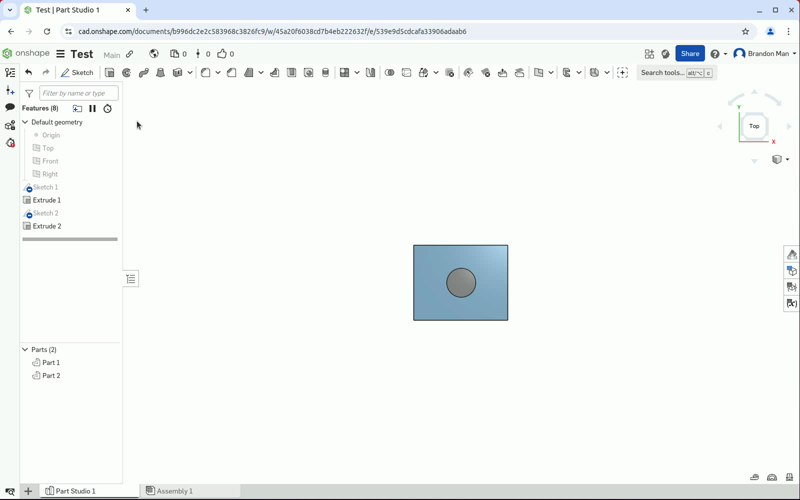
mouse_move(73, 189)
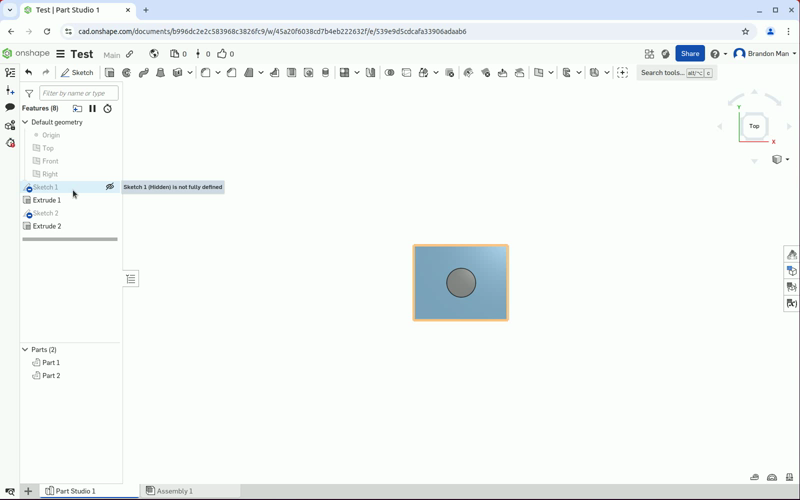
click(73, 189)
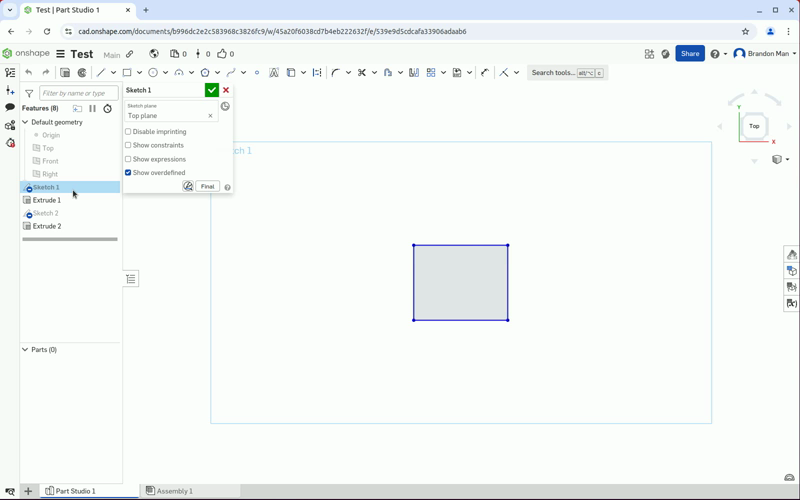
mouse_move(229, 92)
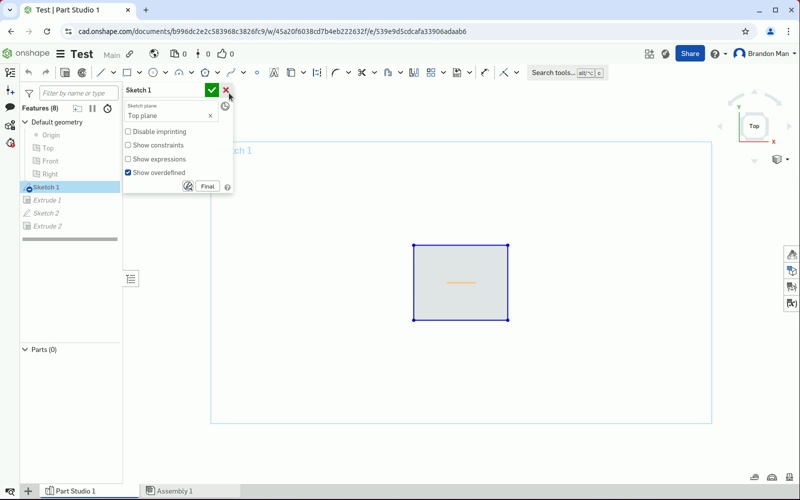
click(229, 92)
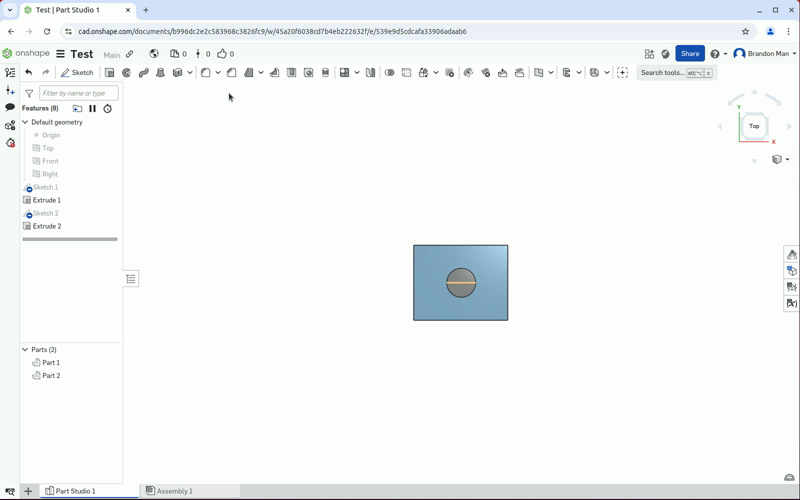
mouse_move(541, 75)
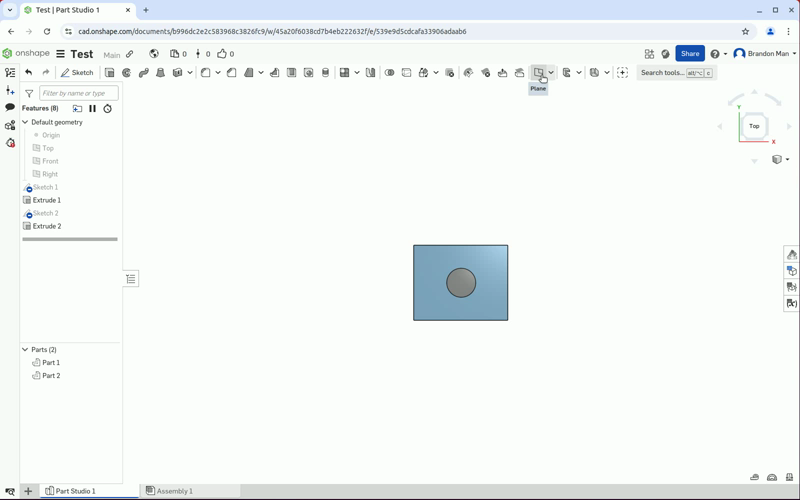
click(541, 75)
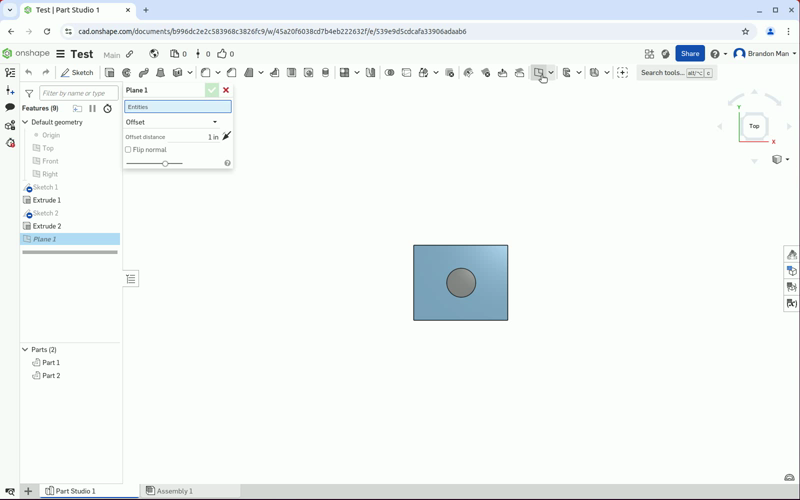
mouse_move(73, 150)
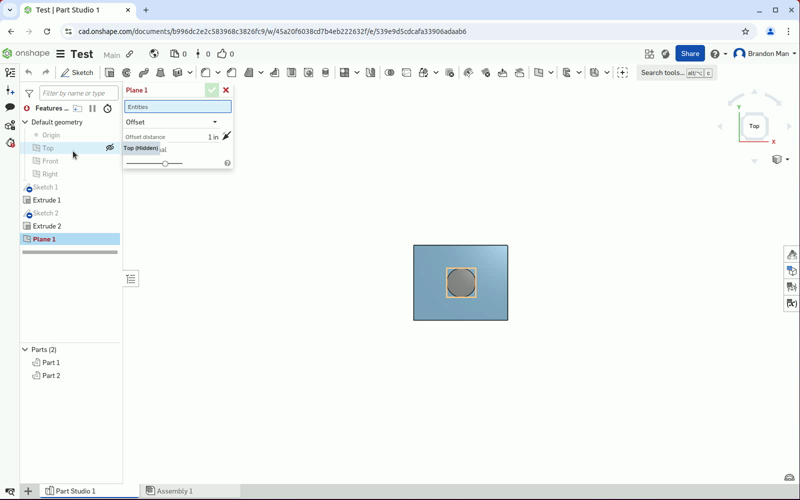
click(73, 150)
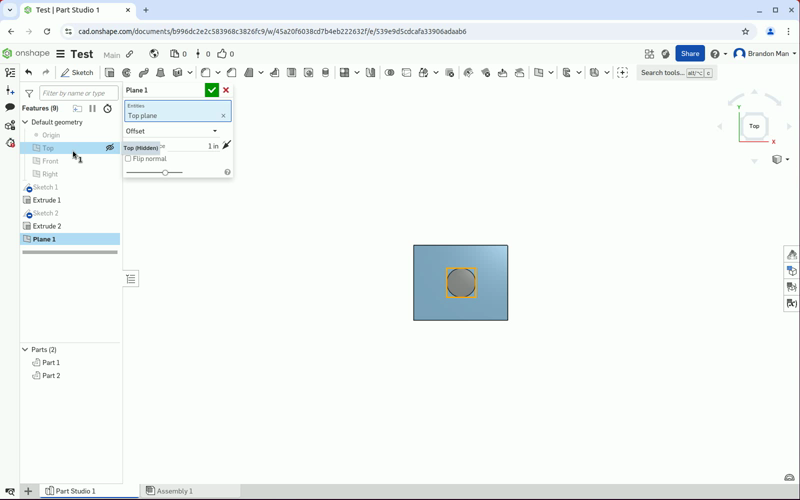
key(tab, 2)
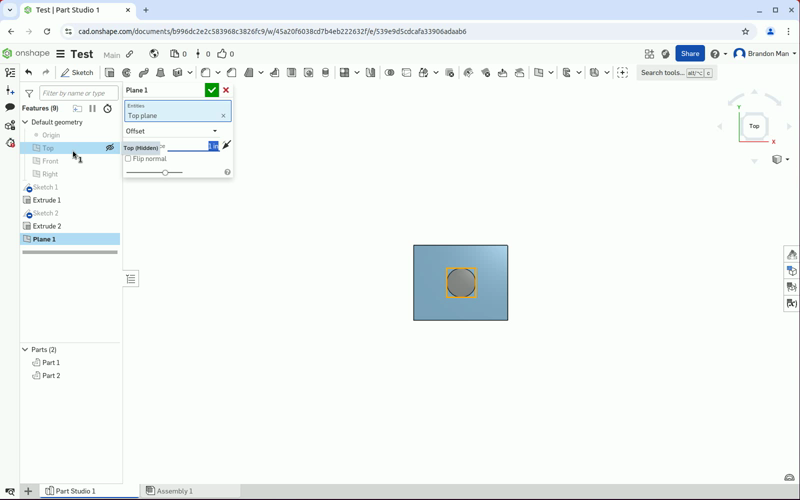
text(19.257)
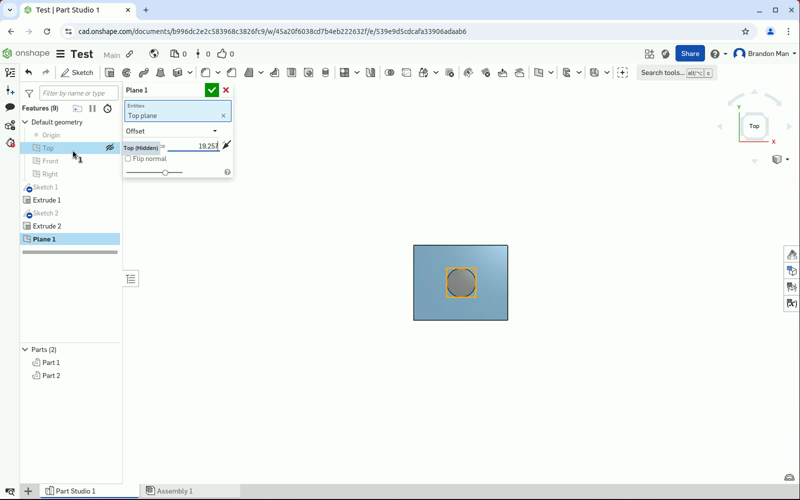
key(enter, 2)
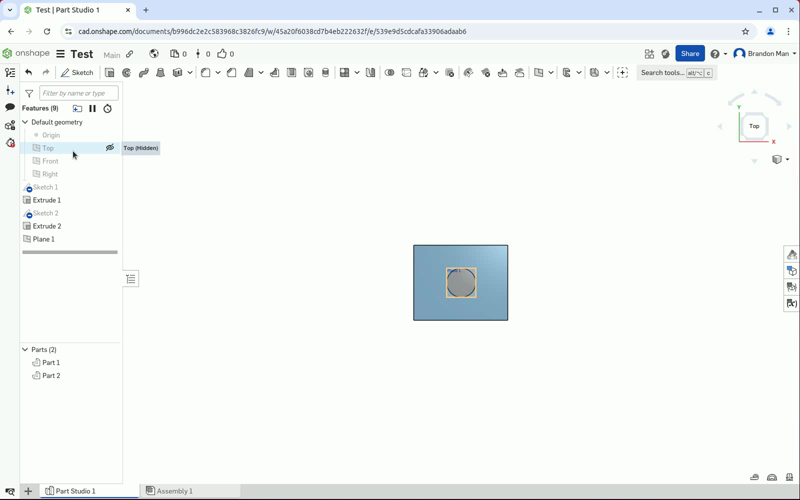
key(shift+s)
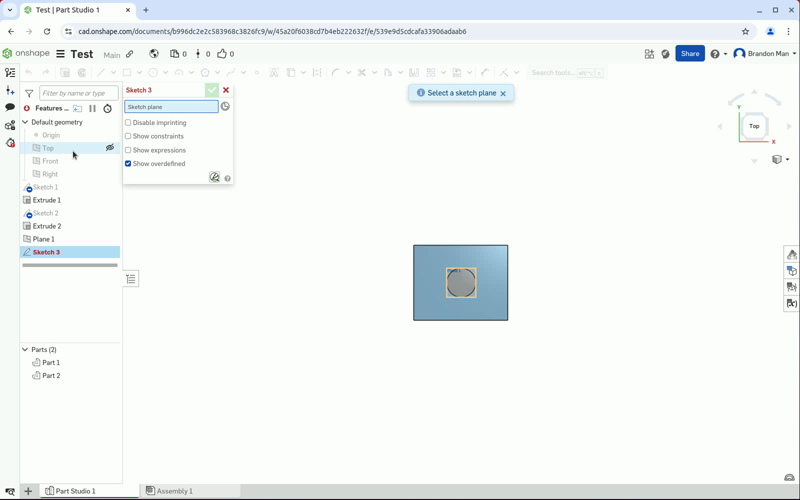
mouse_move(73, 241)
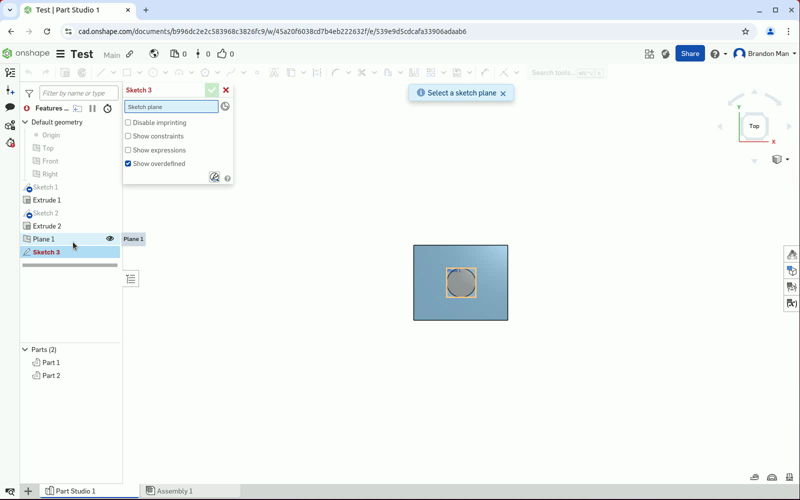
click(73, 241)
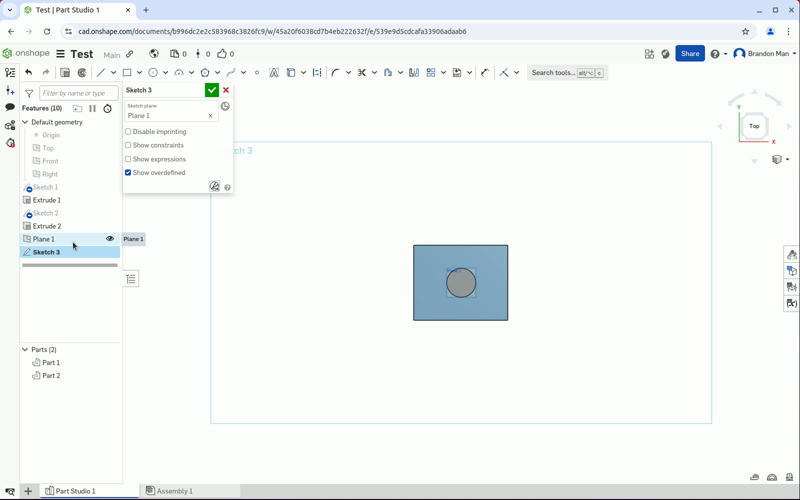
mouse_move(73, 352)
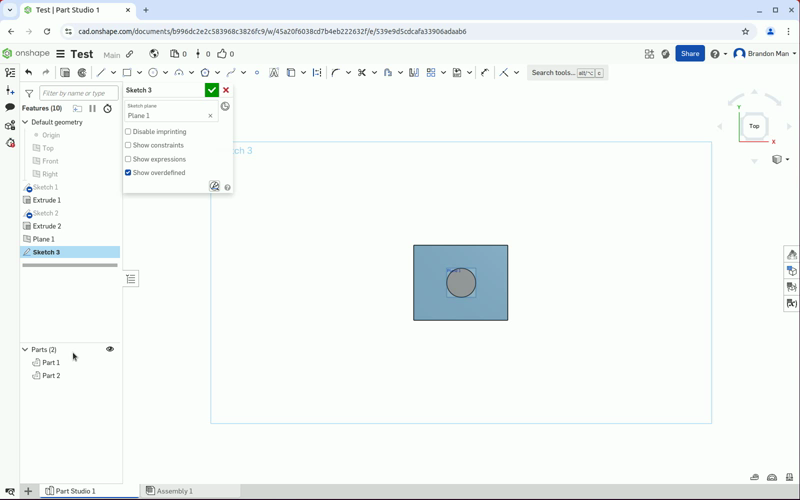
key(y)
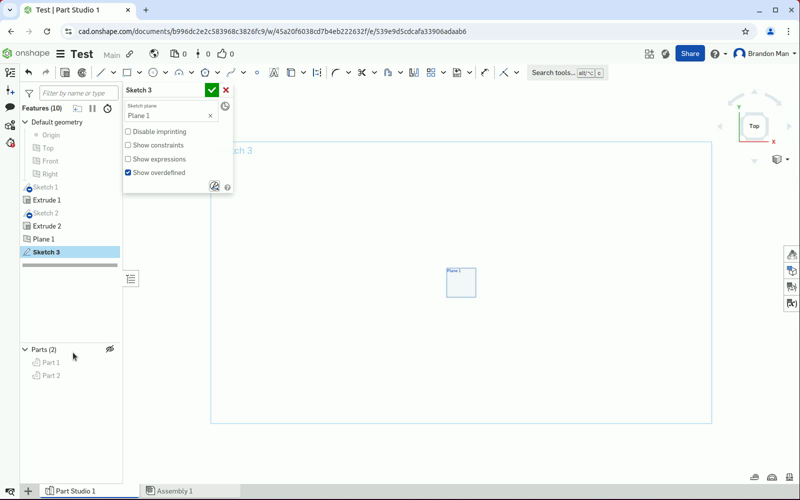
key(l)
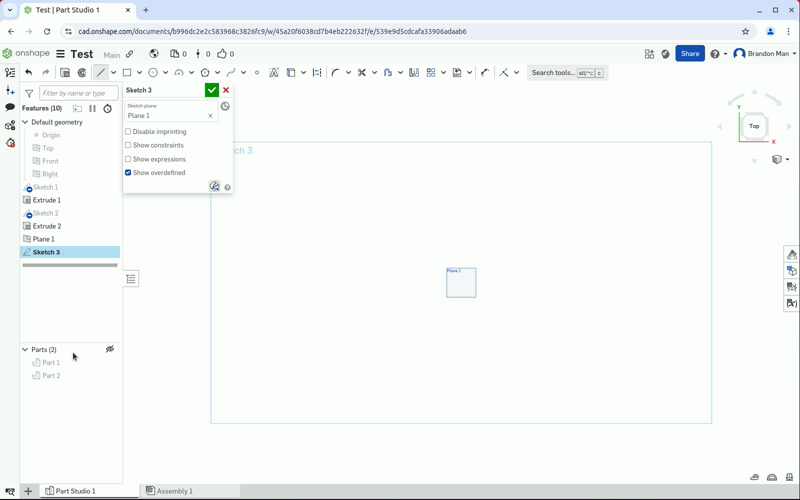
key_down(shift)
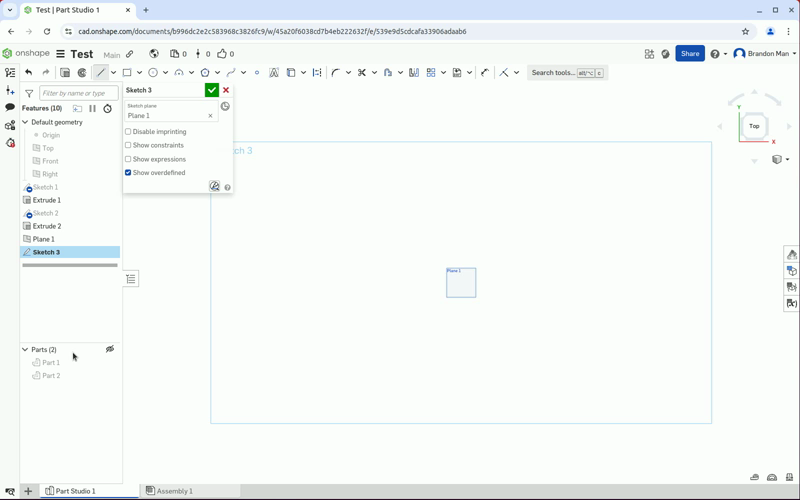
mouse_move(436, 299)
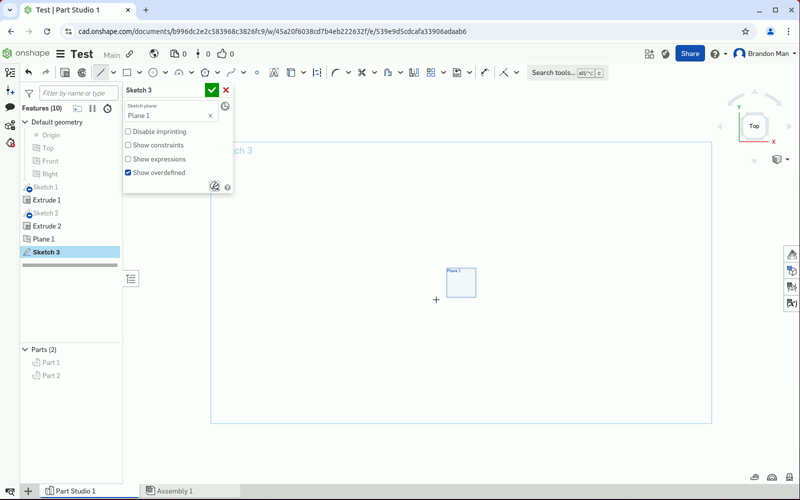
click(436, 299)
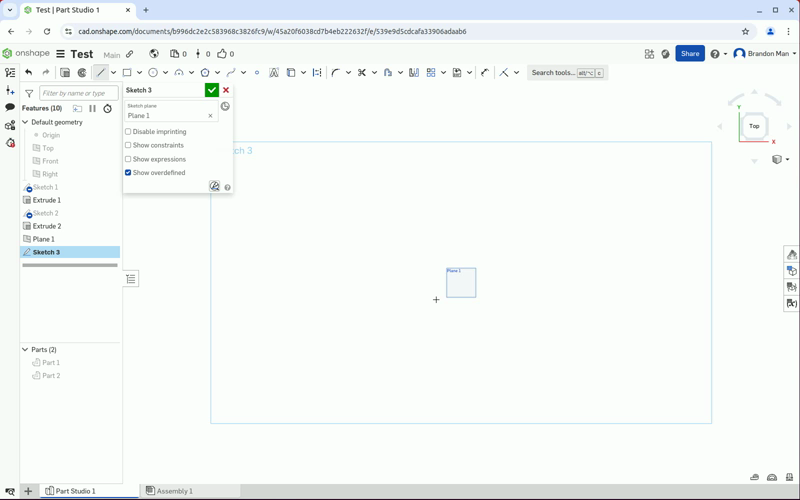
key_up(shift)
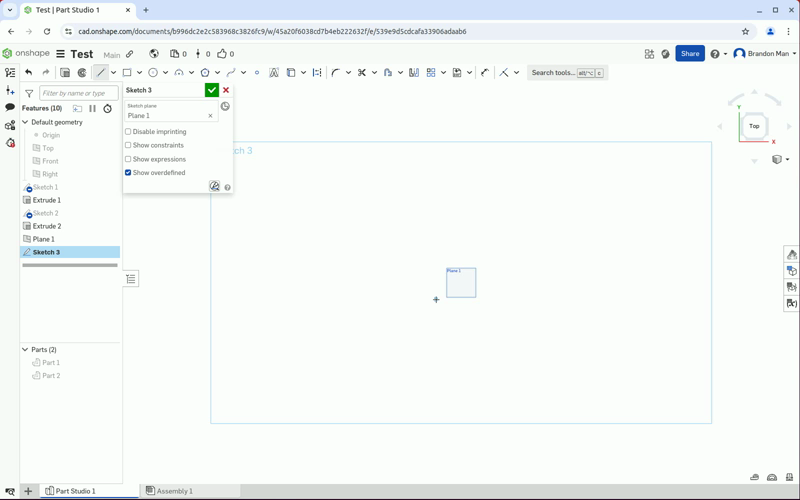
key_down(shift)
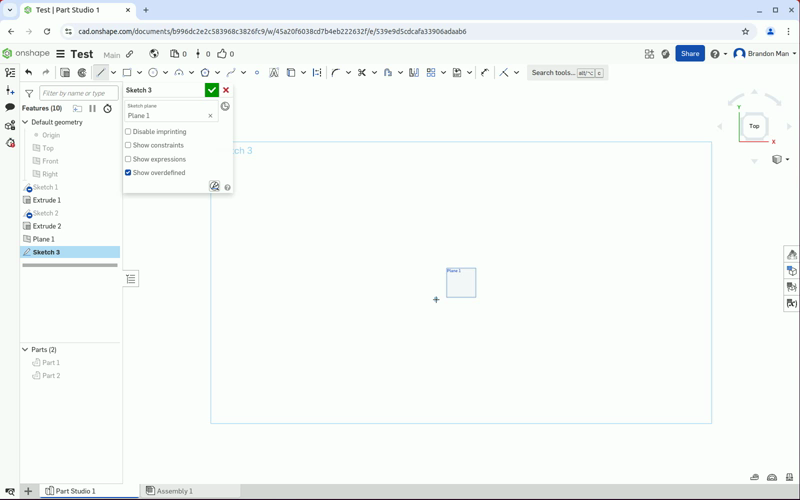
mouse_move(560, 299)
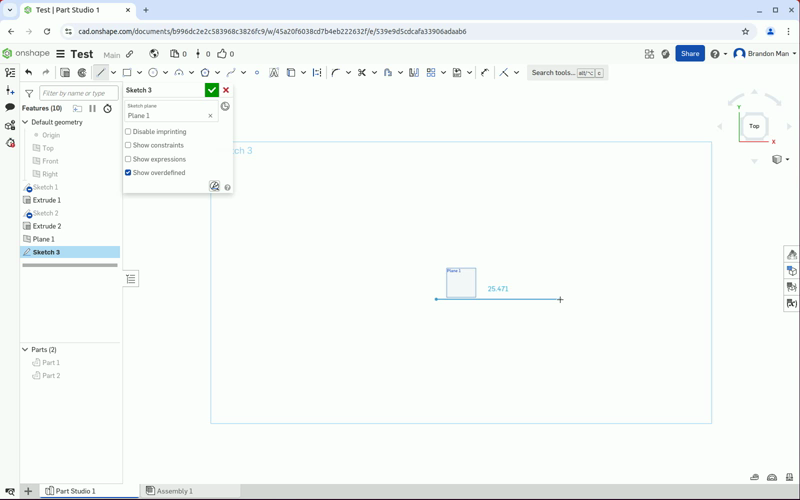
click(560, 299)
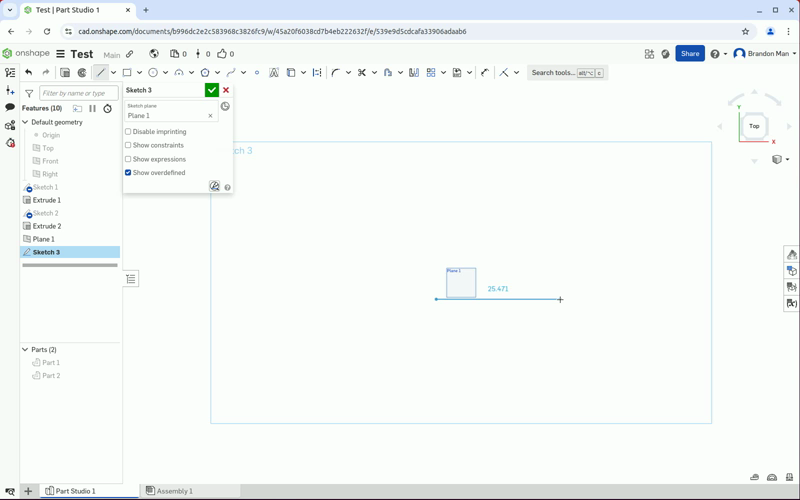
key_up(shift)
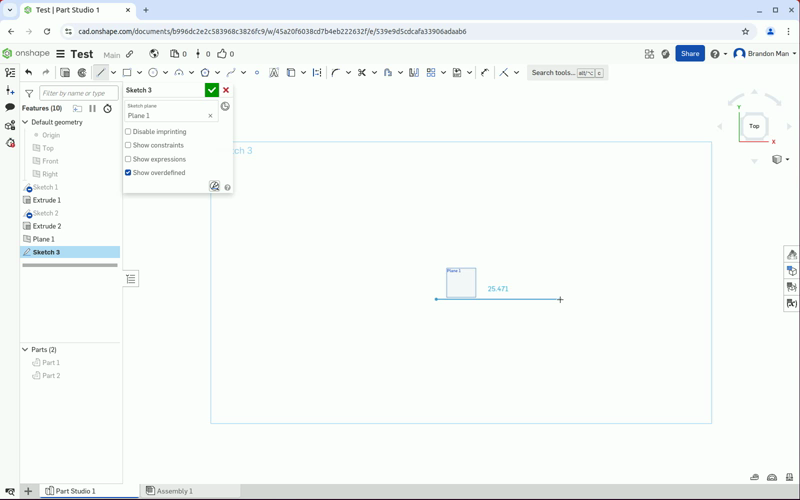
key_down(shift)
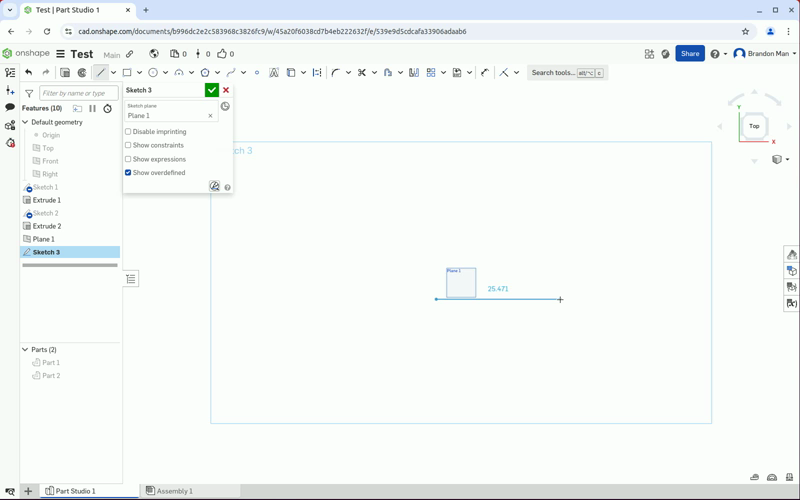
mouse_move(589, 299)
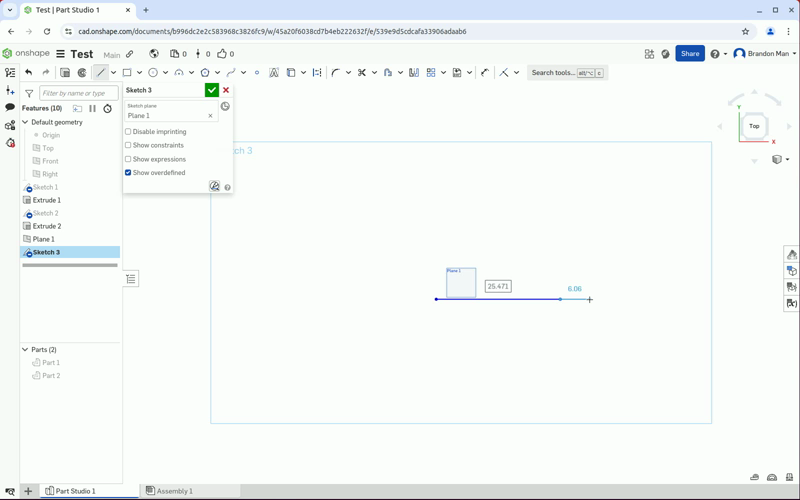
mouse_move(560, 264)
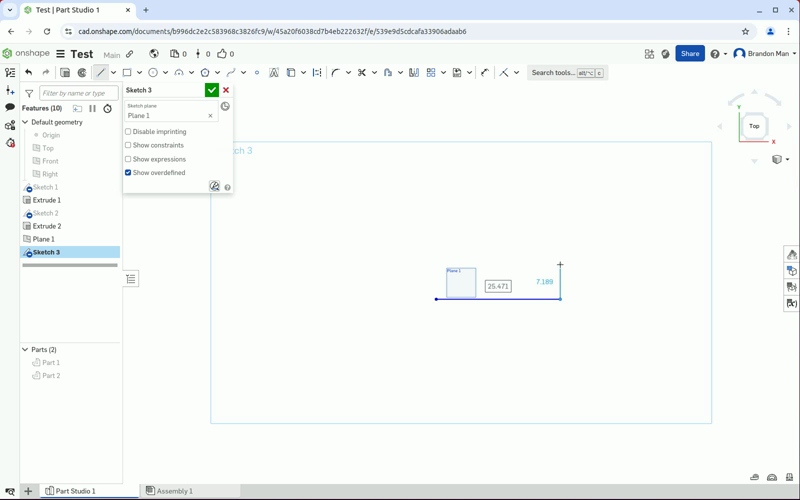
click(560, 264)
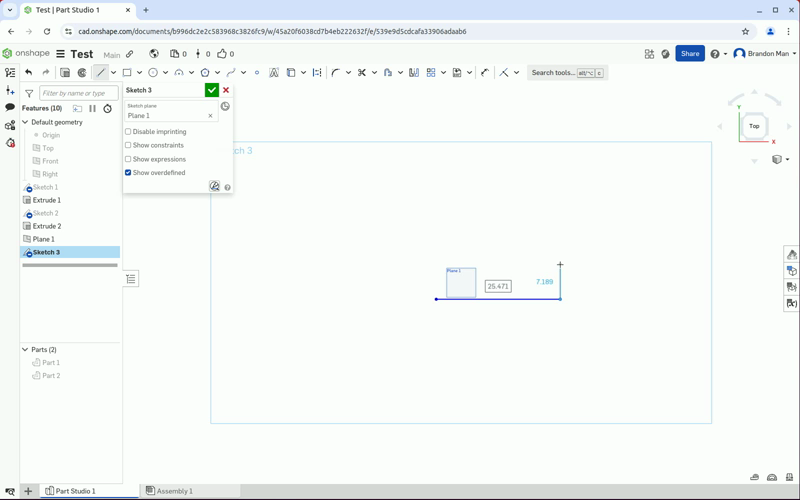
key_up(shift)
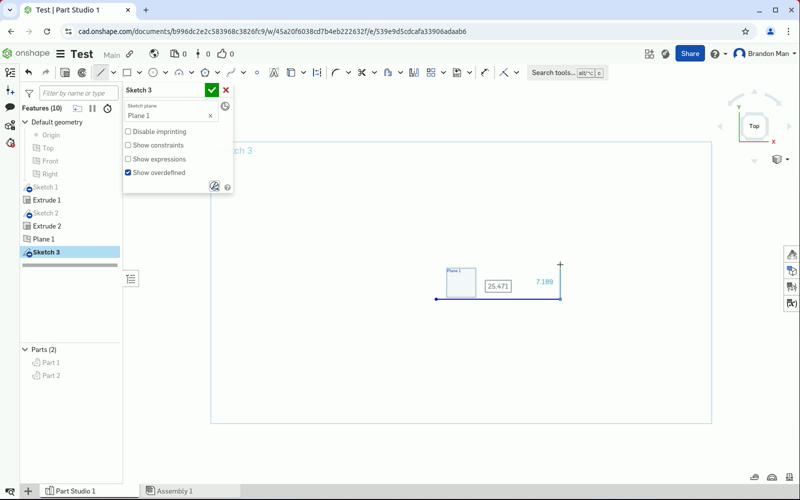
key_down(shift)
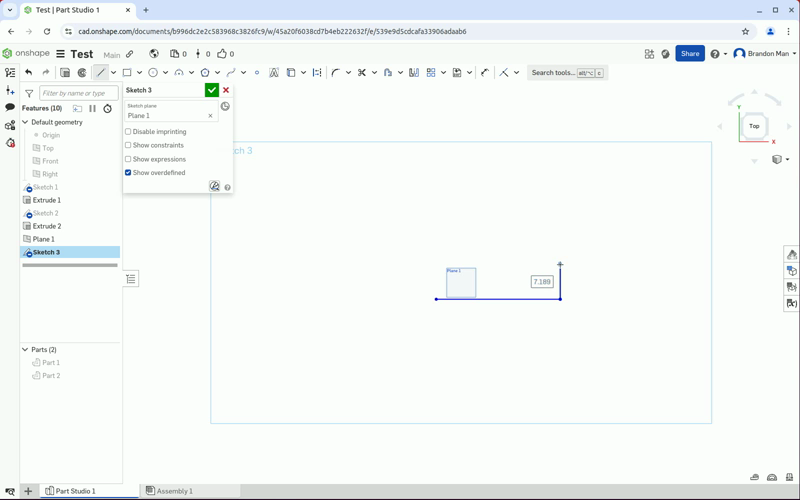
mouse_move(436, 264)
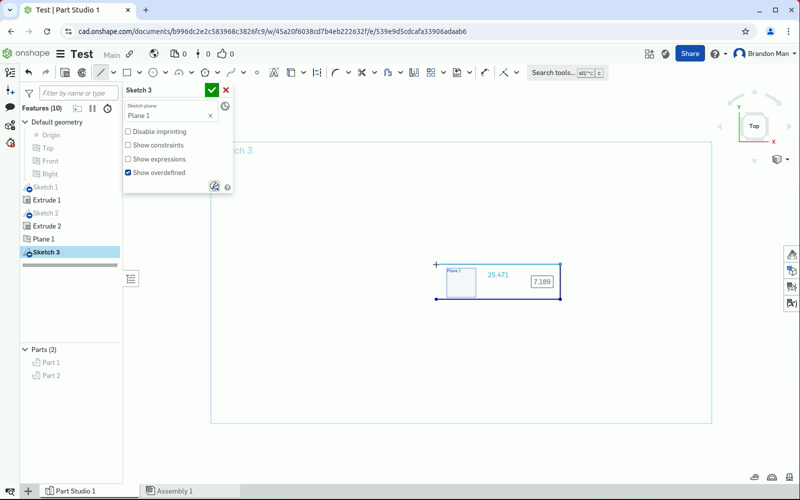
click(436, 264)
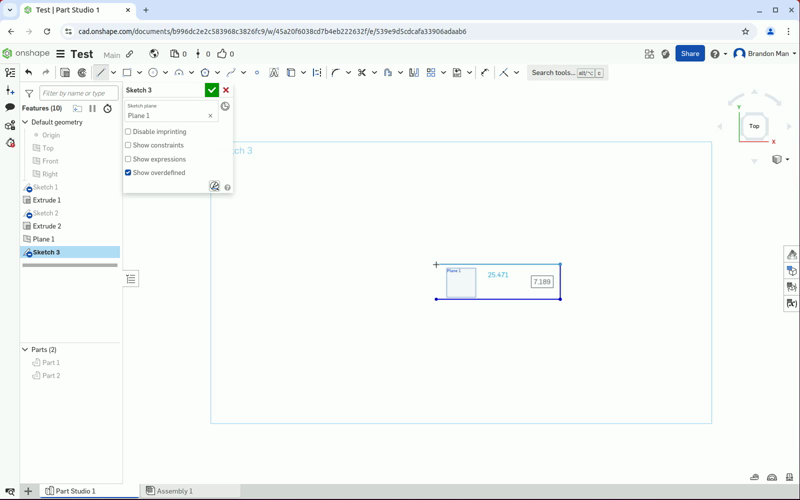
key_up(shift)
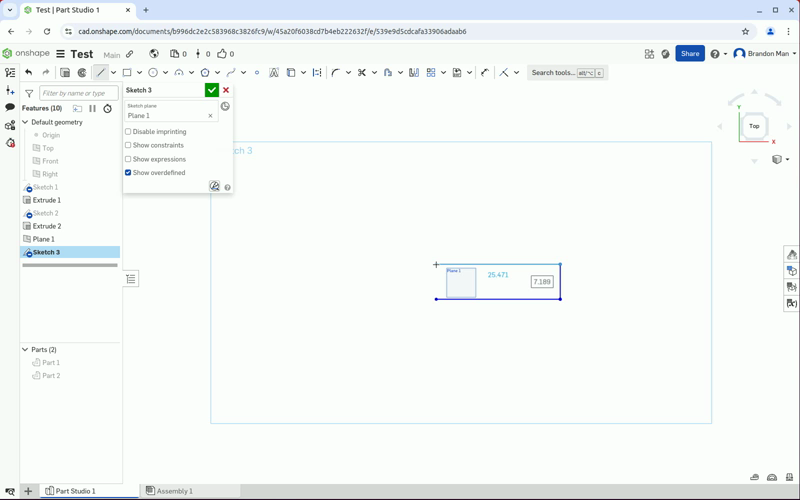
mouse_move(466, 264)
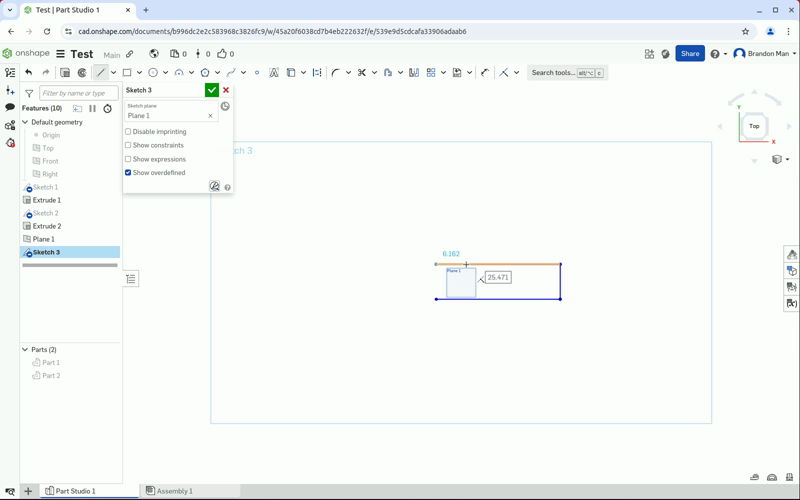
key_down(shift)
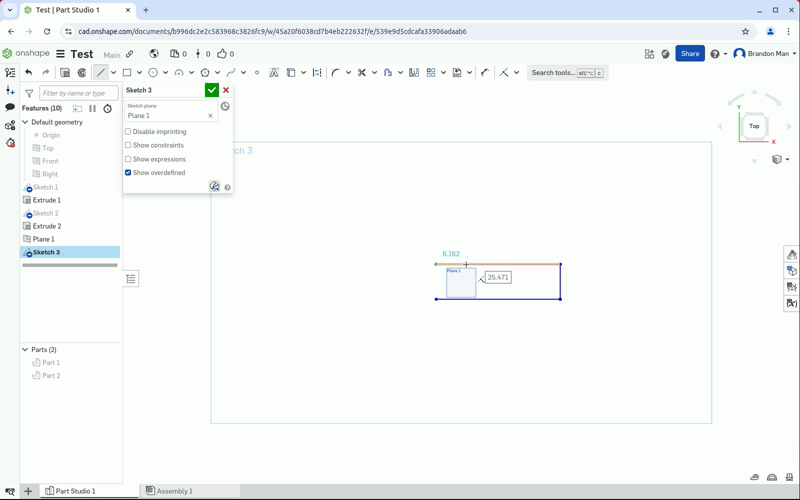
mouse_move(436, 299)
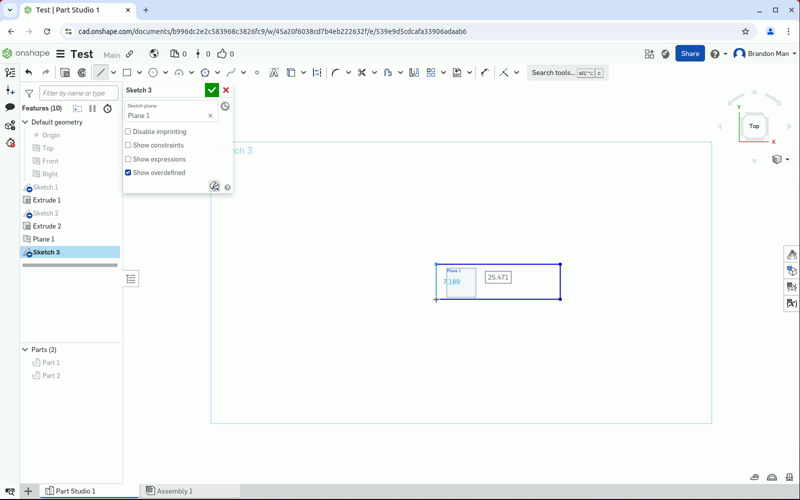
key_up(shift)
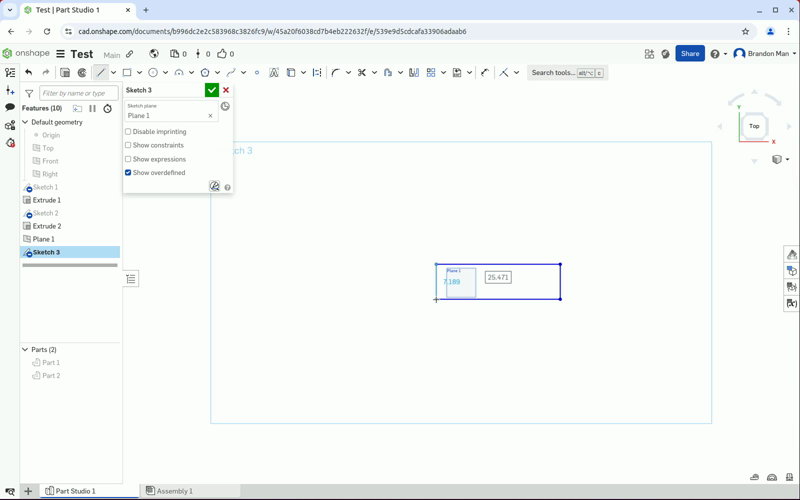
click(436, 299)
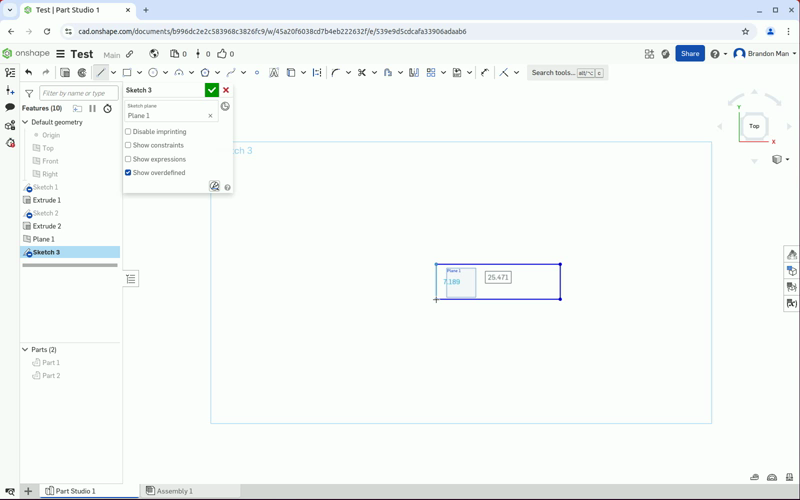
key(esc)
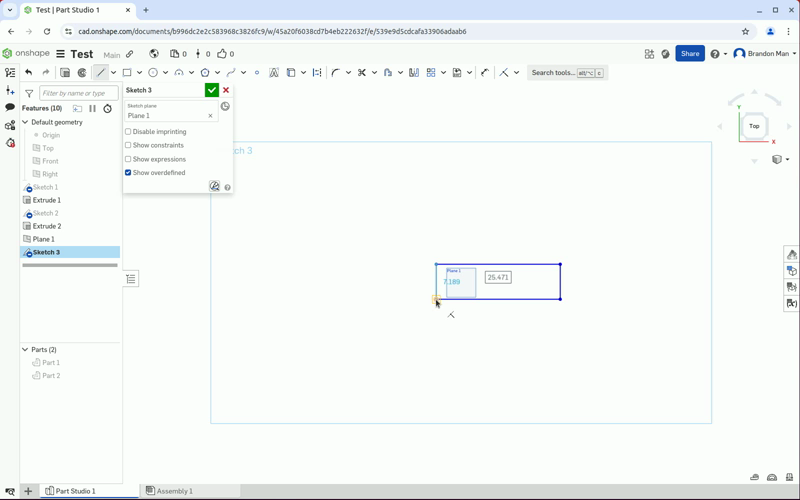
key(c)
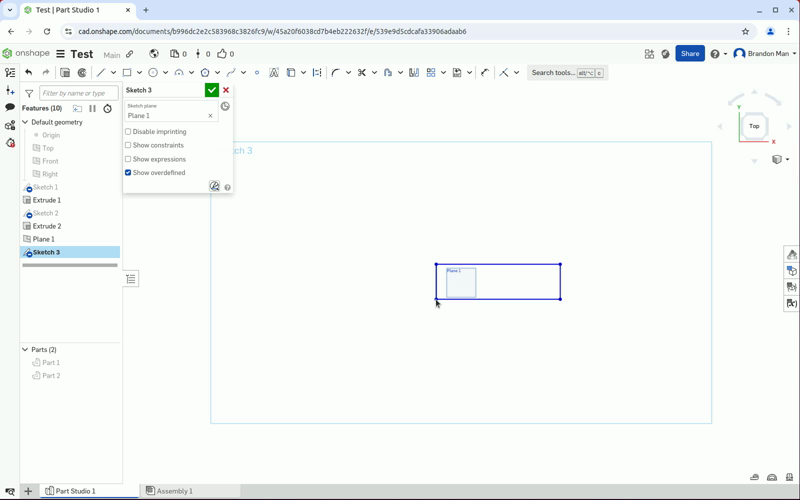
key_down(shift)
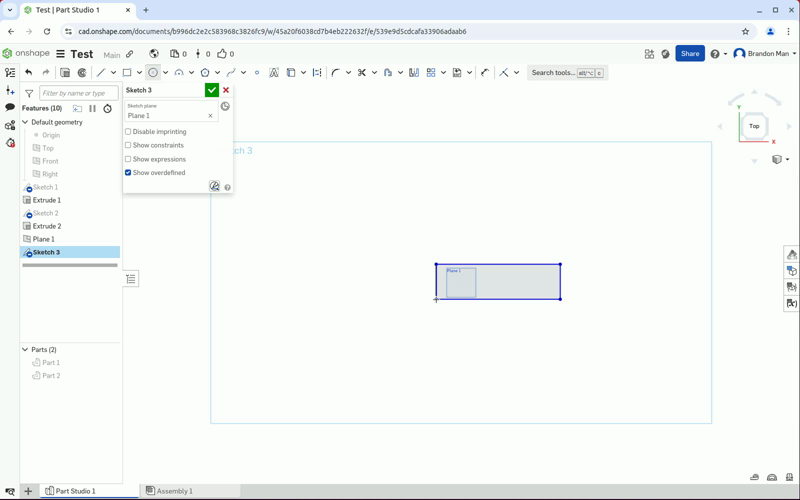
mouse_move(461, 283)
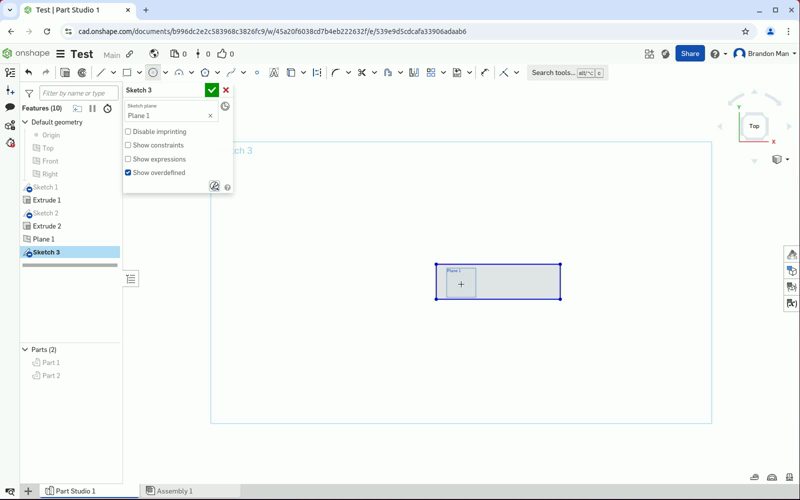
click(461, 283)
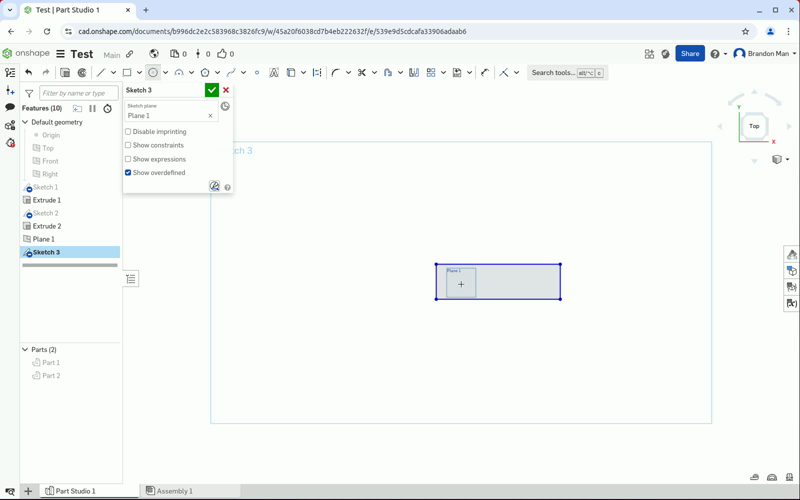
key_up(shift)
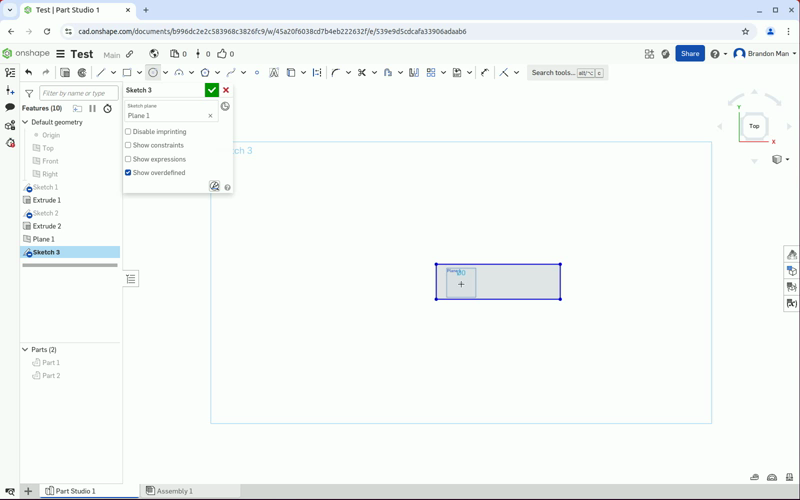
mouse_move(475, 283)
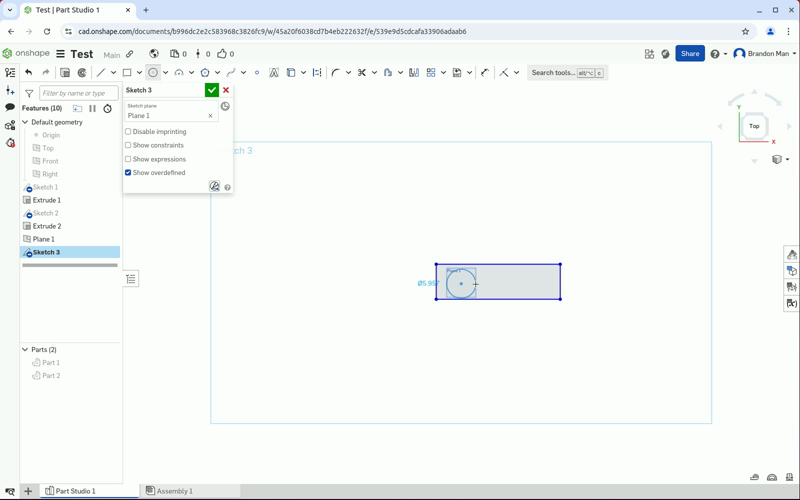
click(475, 283)
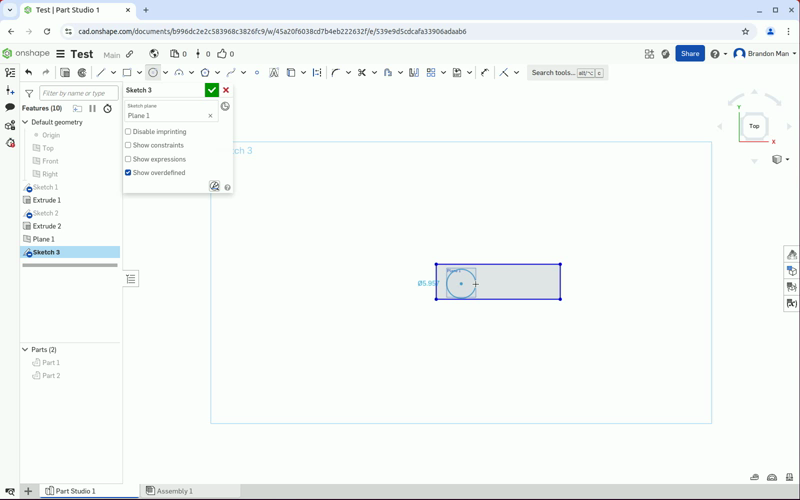
key(esc)
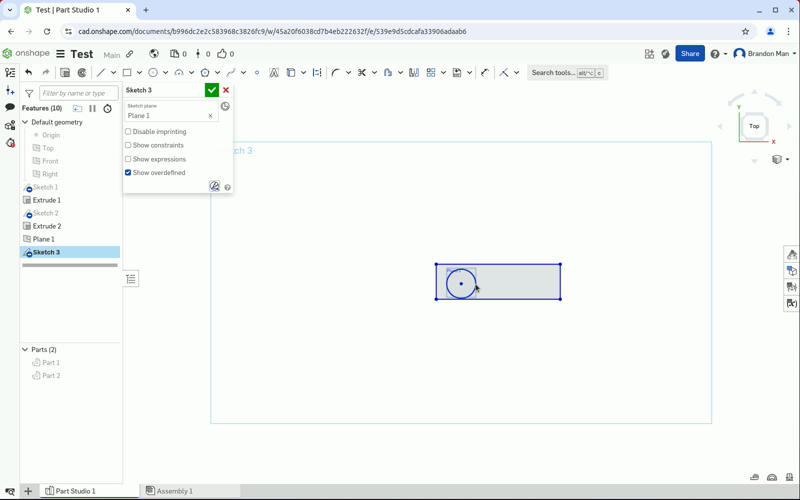
mouse_move(480, 266)
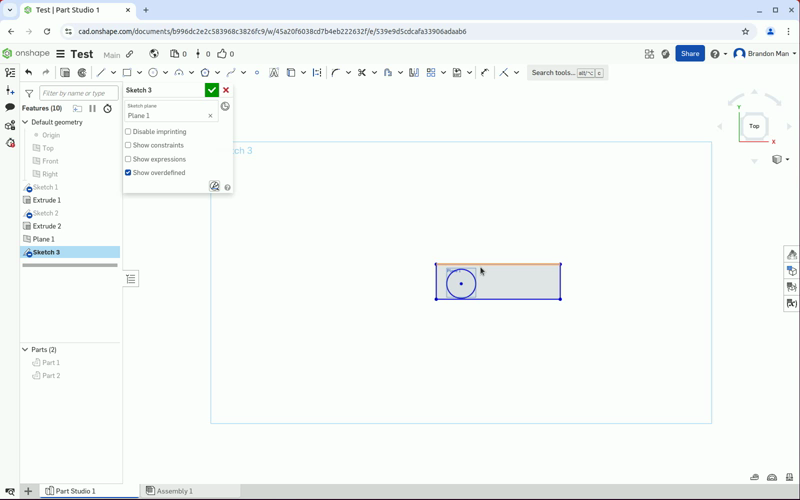
click(480, 266)
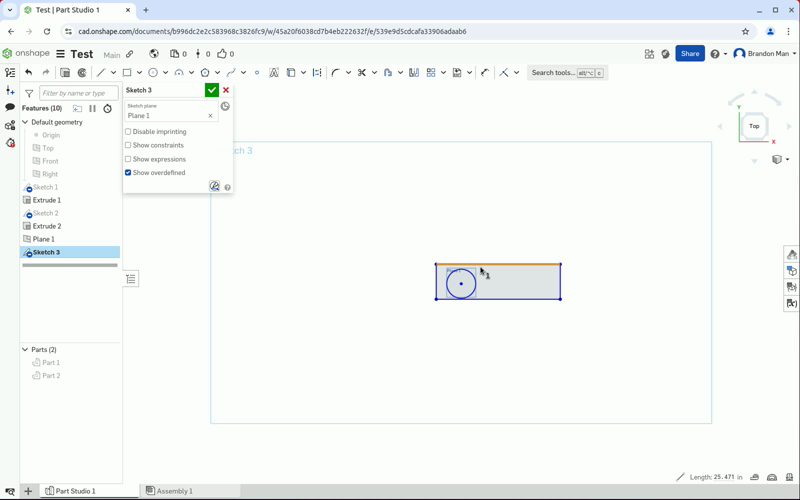
mouse_move(73, 352)
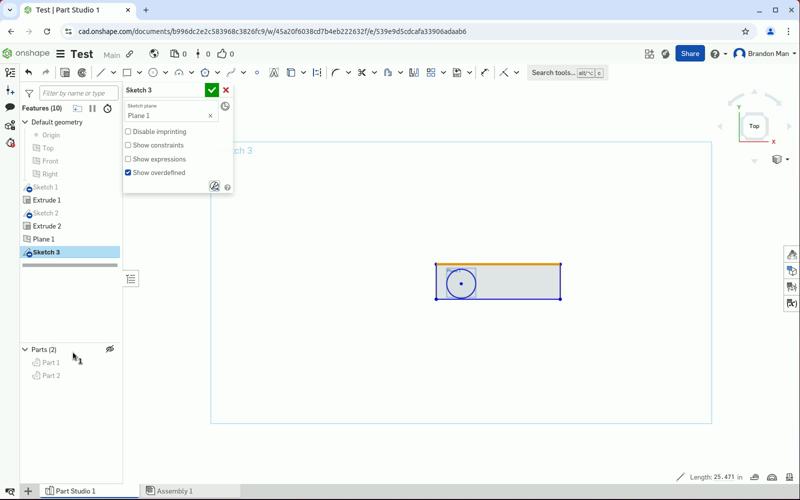
key(shift+y)
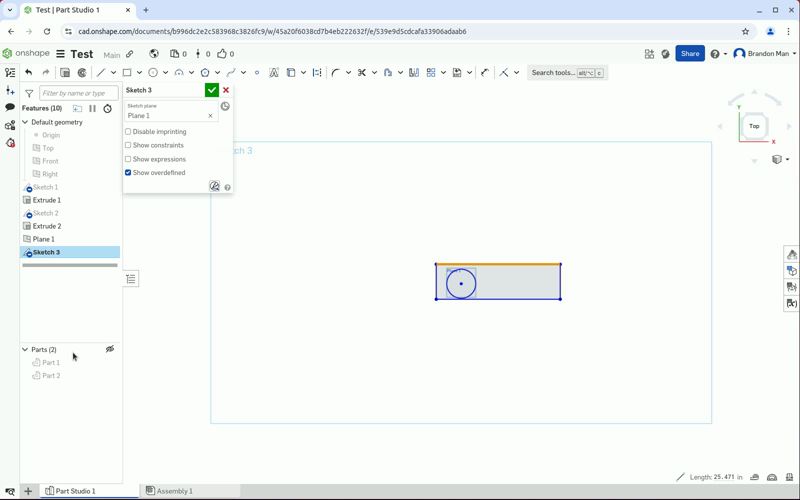
key(shift+e)
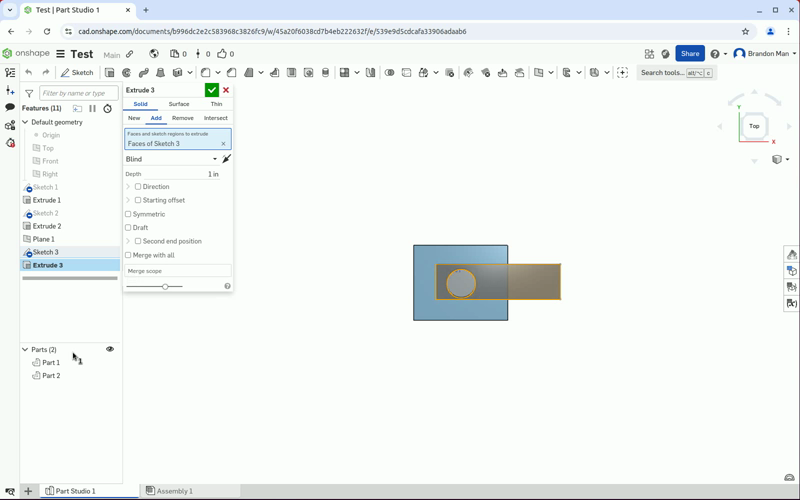
mouse_move(143, 106)
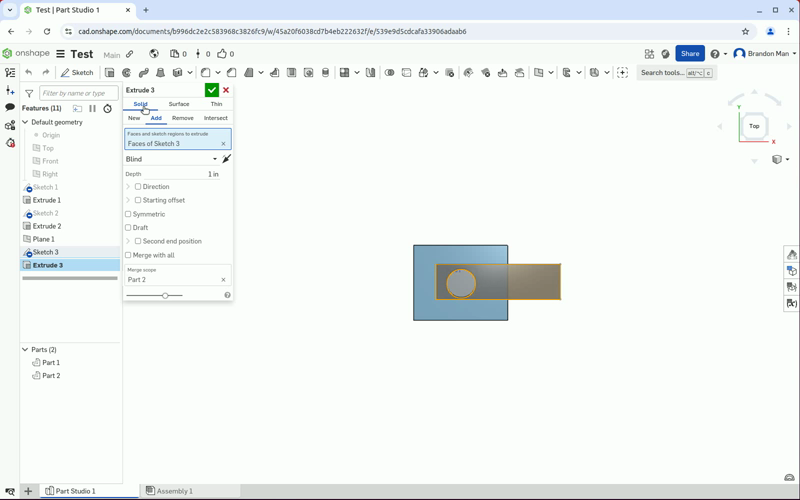
click(143, 106)
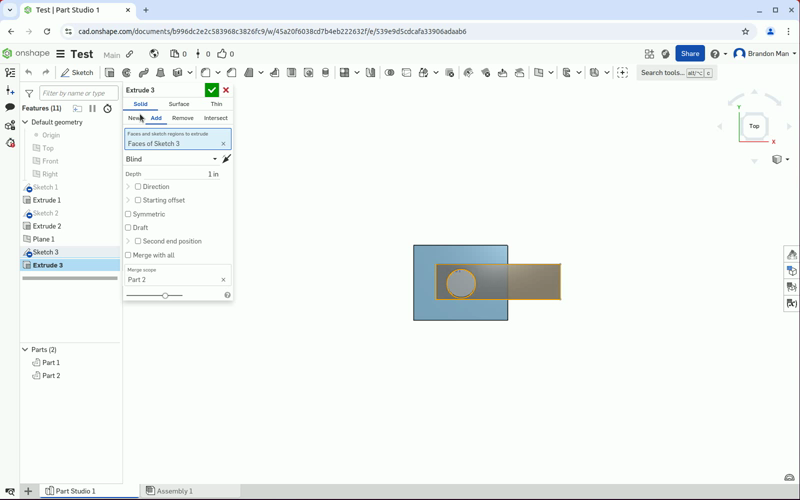
mouse_move(137, 120)
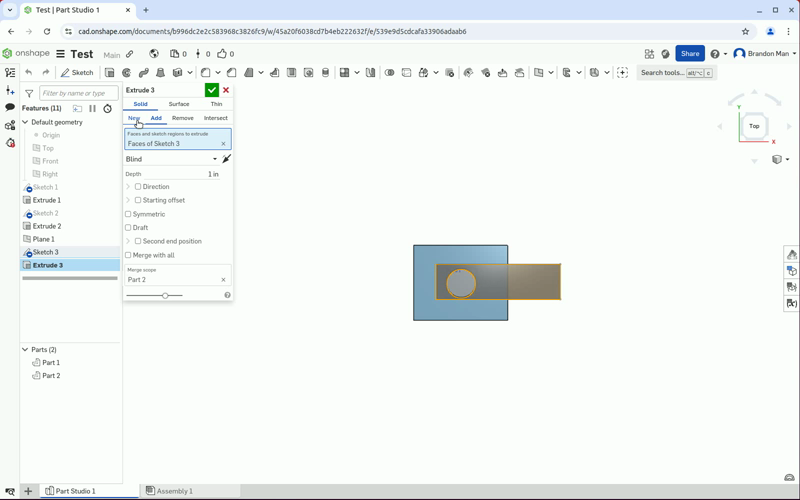
click(137, 120)
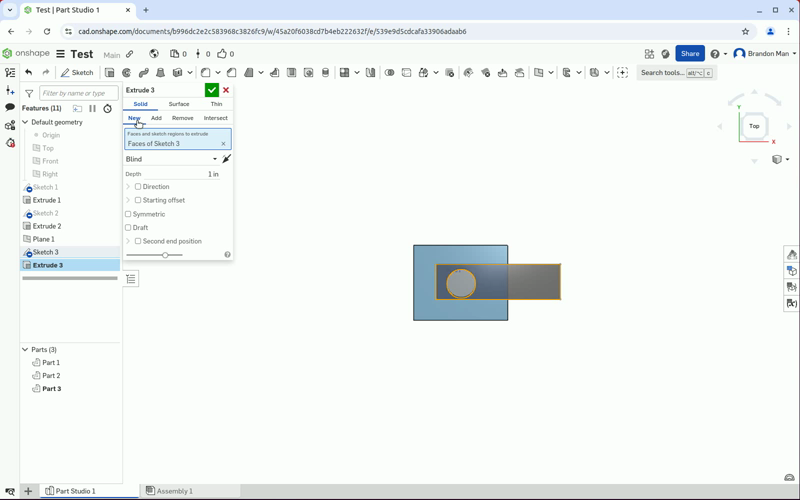
key(tab, 4)
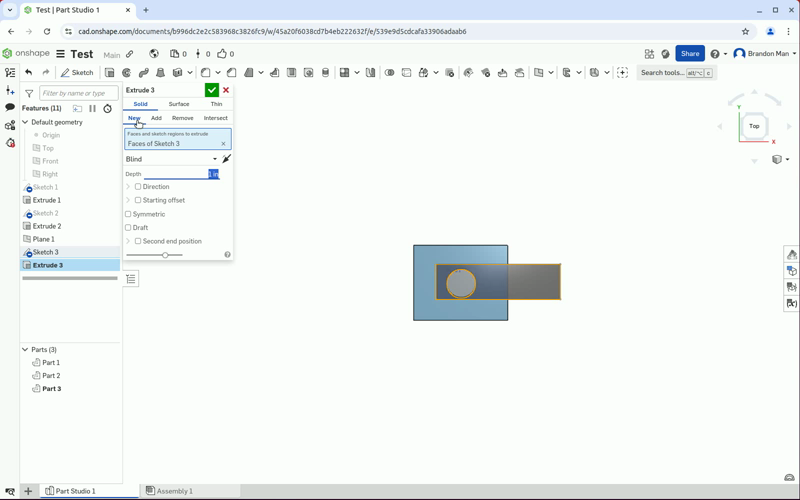
text(3.851)
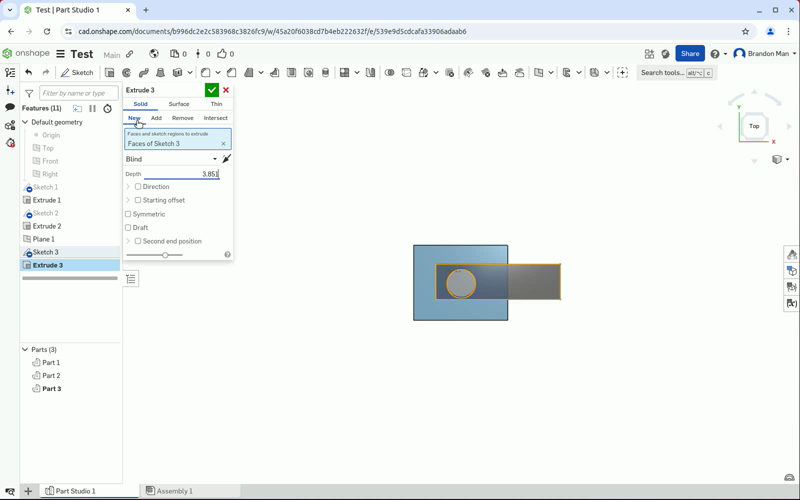
key(enter)
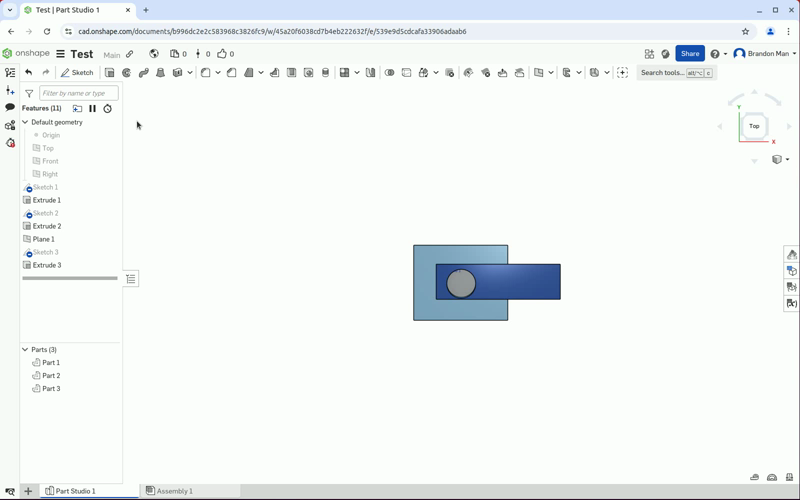
key(shift+h)
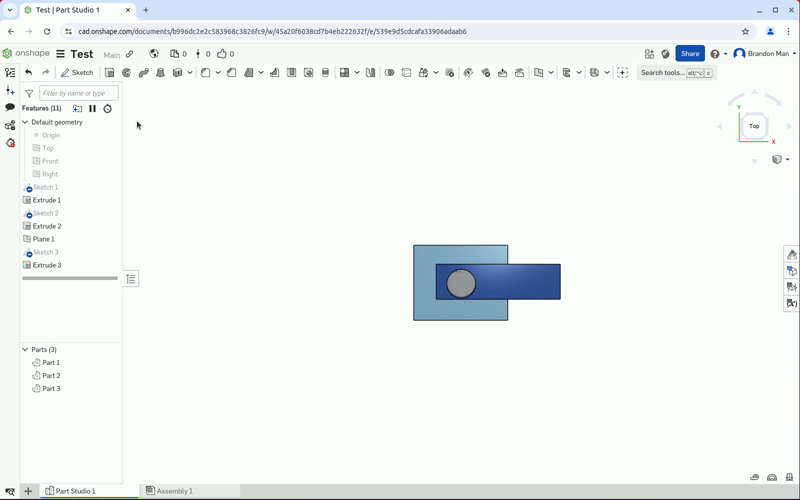
key(shift+h)
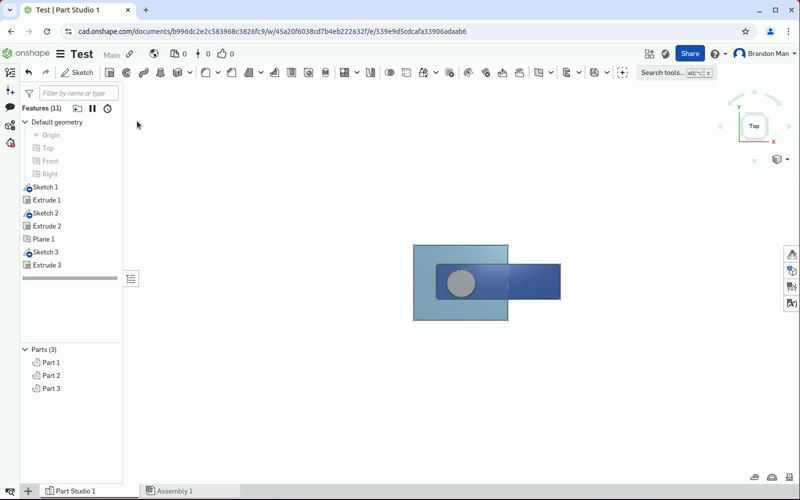
key(shift+7)
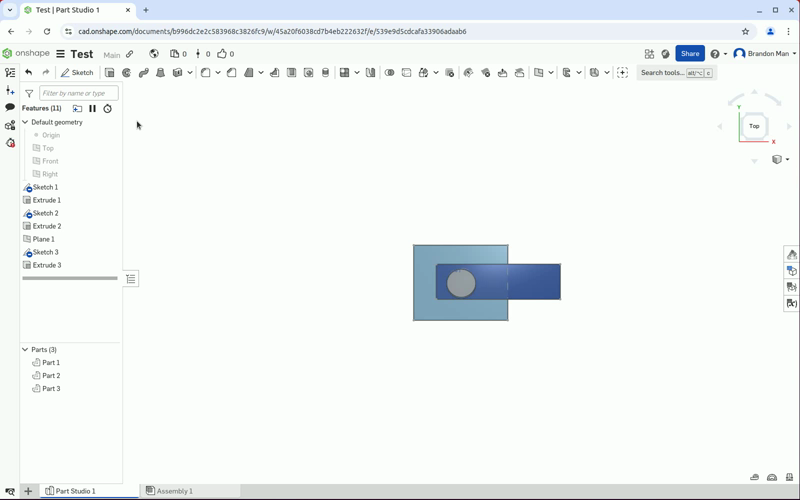
key(up, 3)
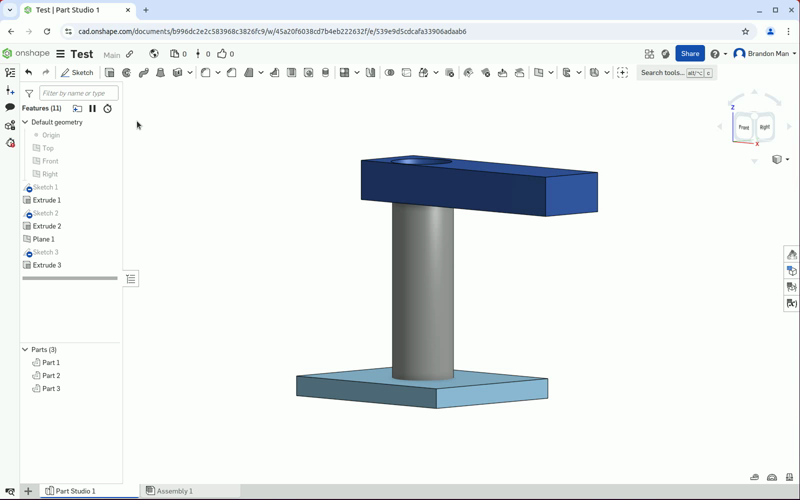
key(left, 3)
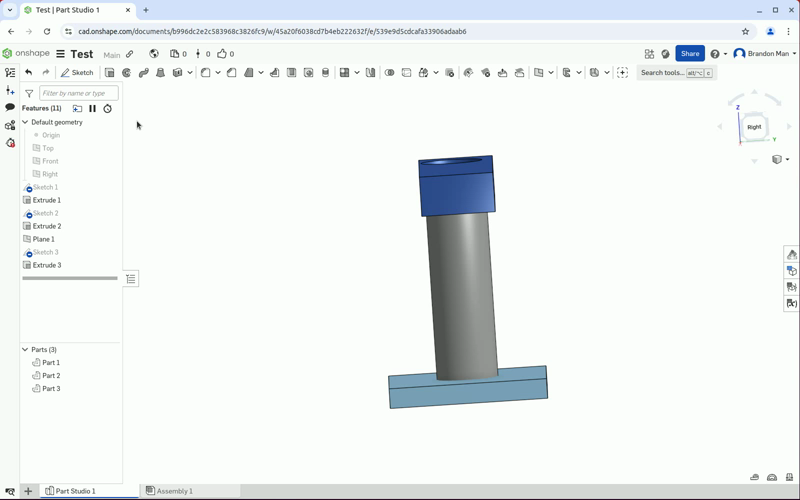
key(right, 3)
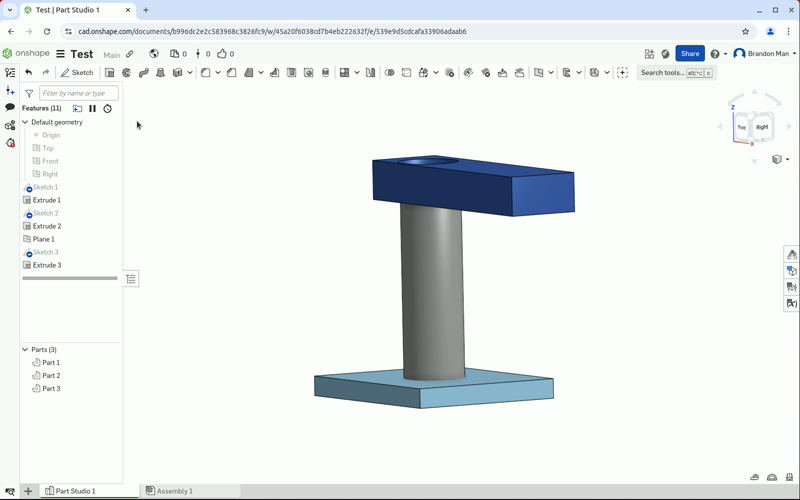
key(down, 3)
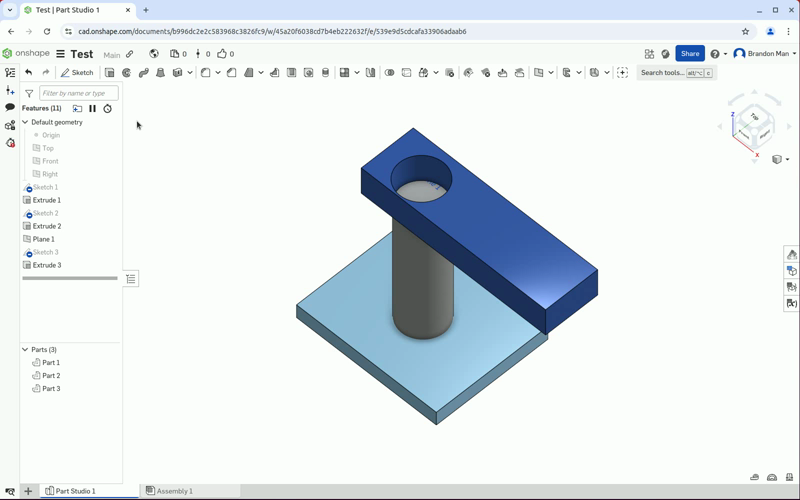
mouse_move(73, 189)
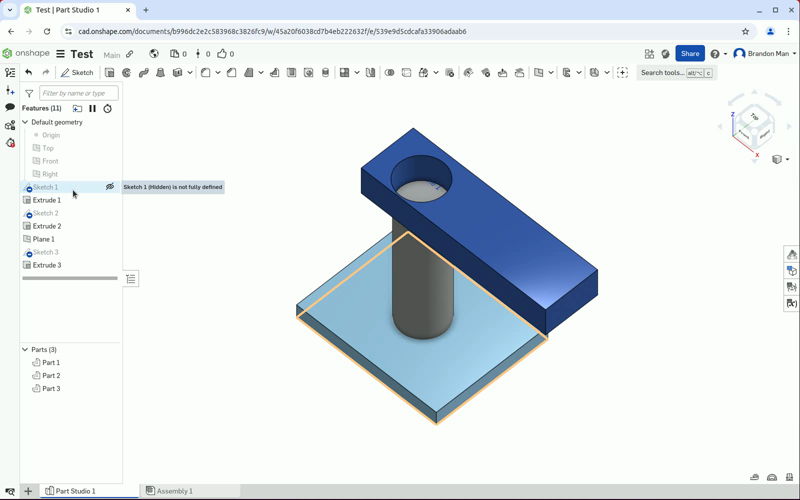
click(73, 189)